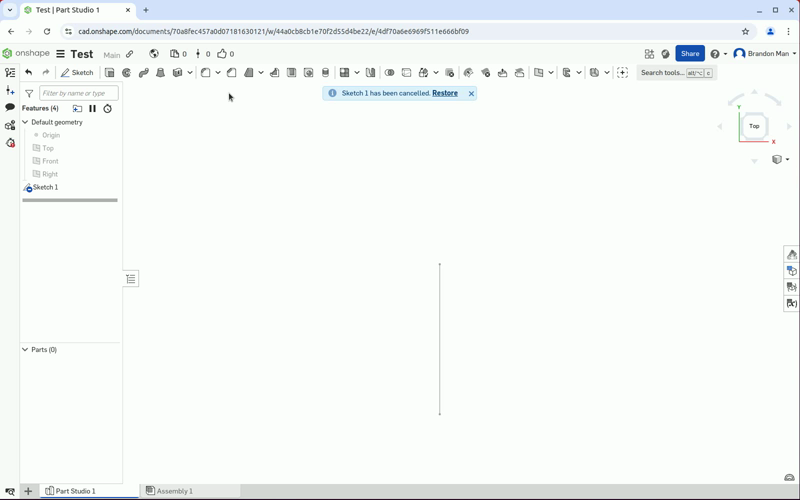
key(shift+h)
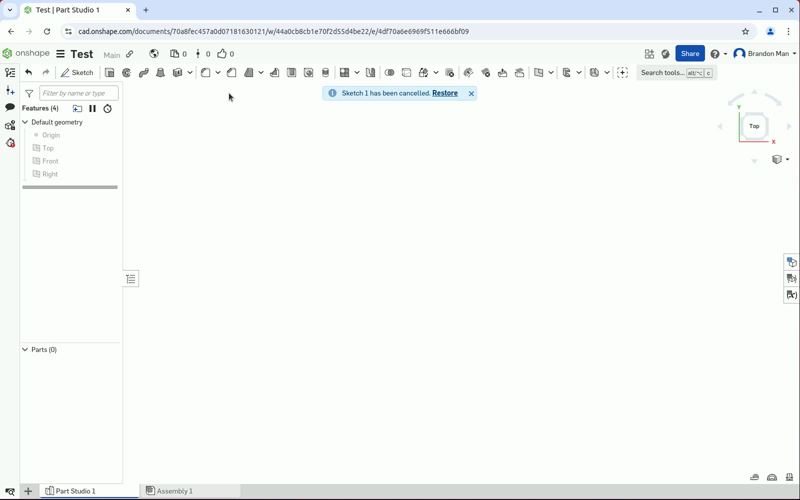
mouse_move(73, 352)
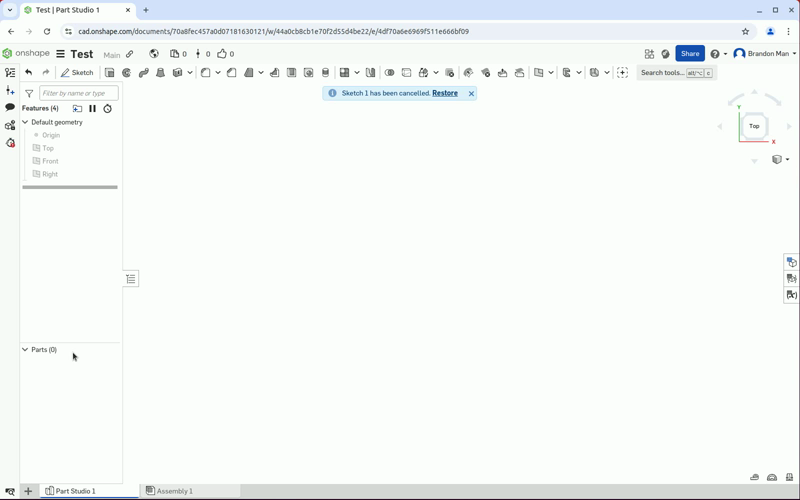
key(y)
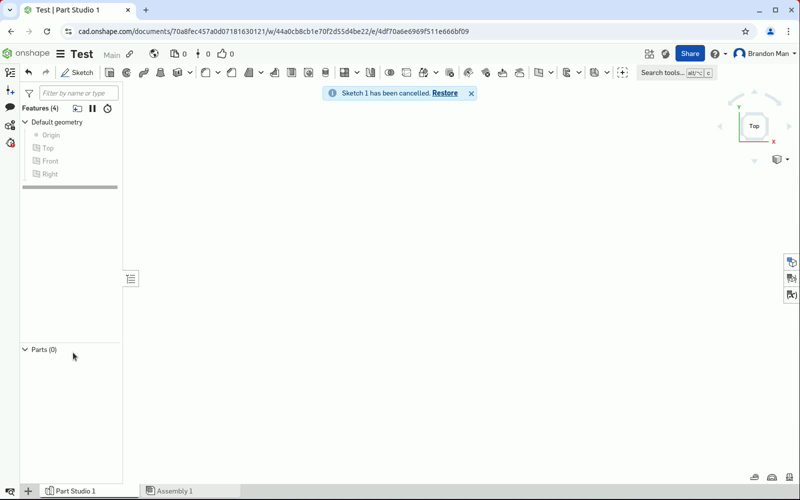
key(shift+p)
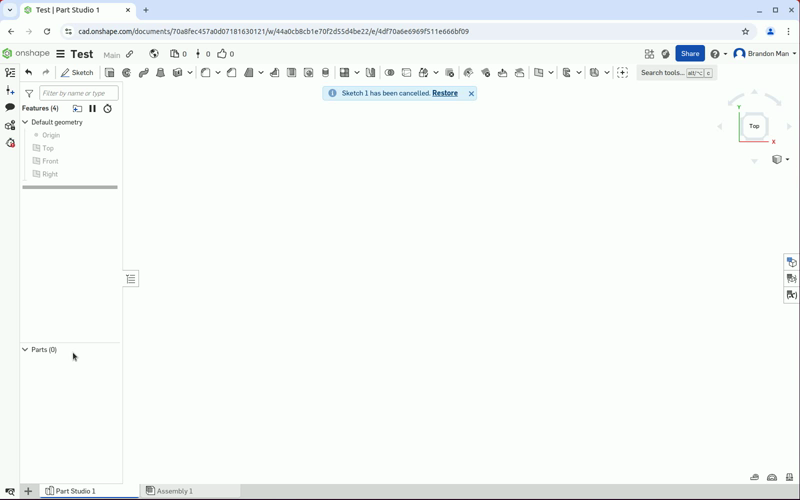
key(space)
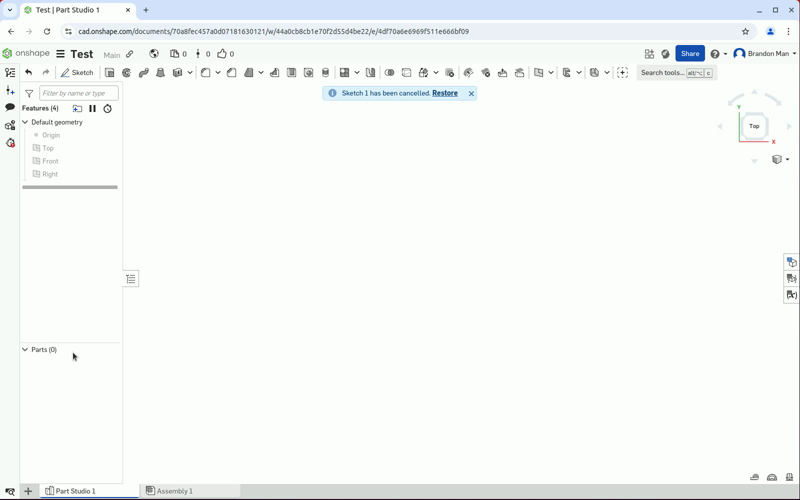
key_down(shift)
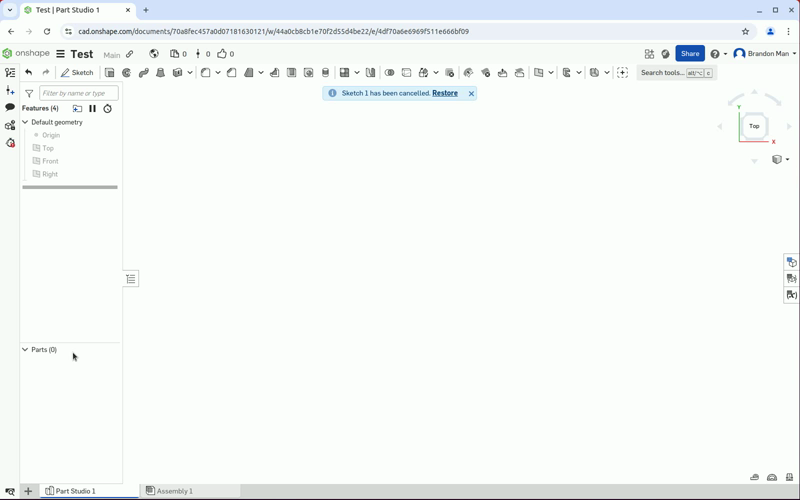
key(up)
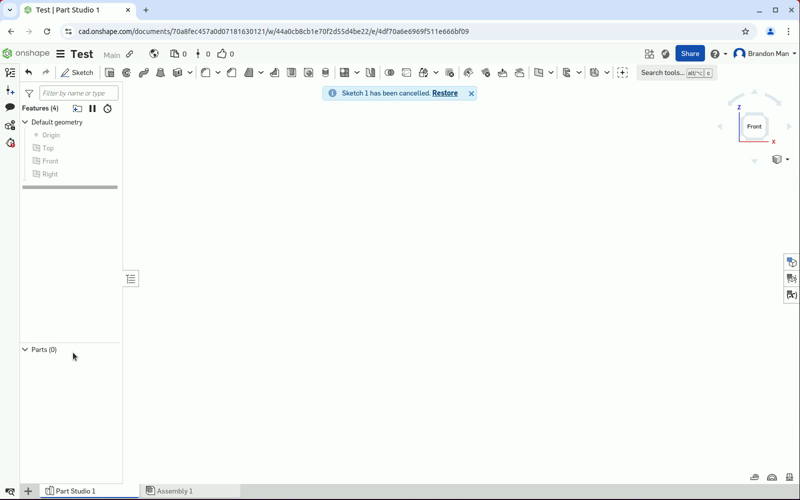
key_up(shift)
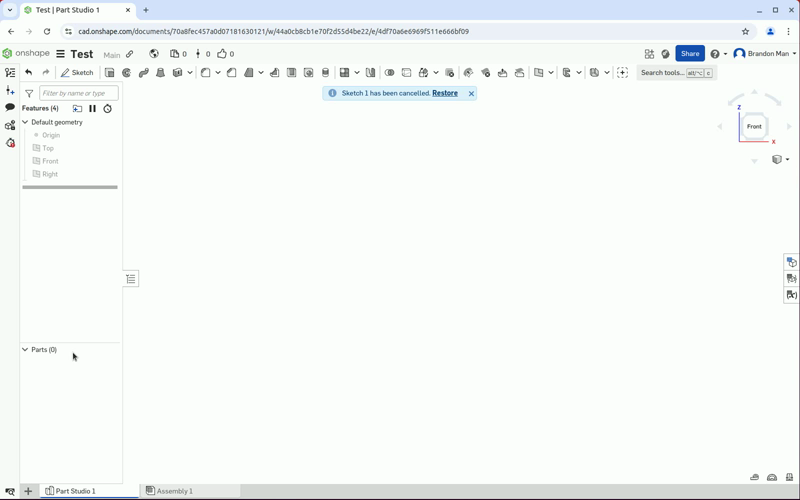
mouse_move(73, 352)
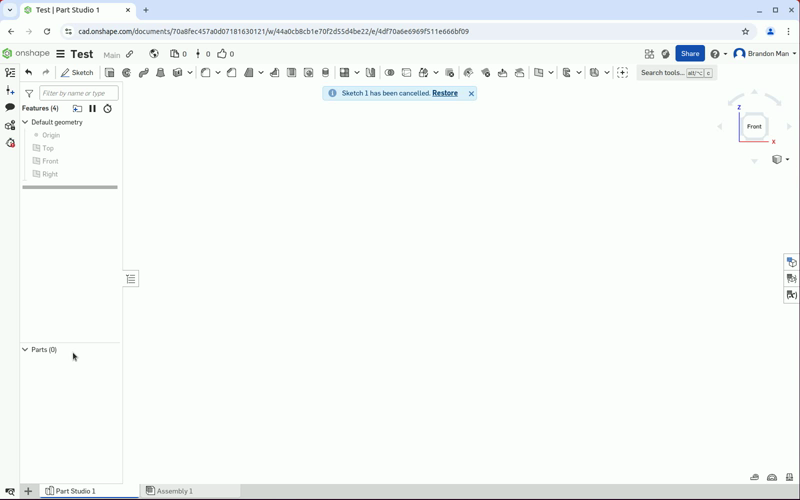
key(shift+y)
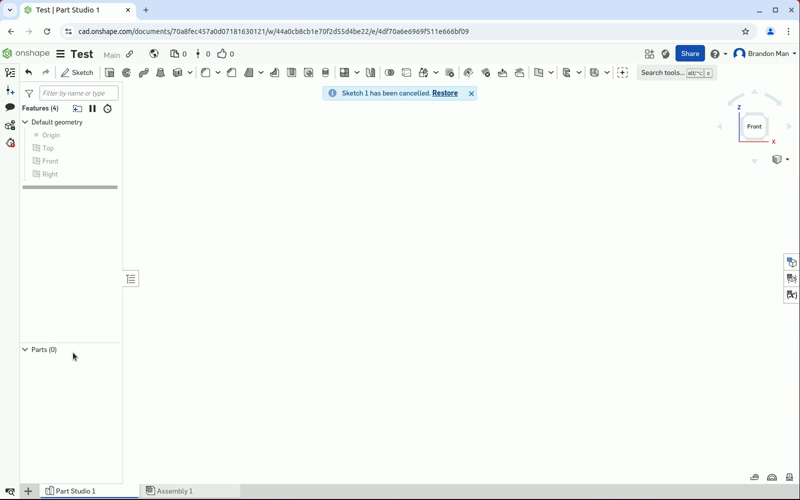
key(shift+s)
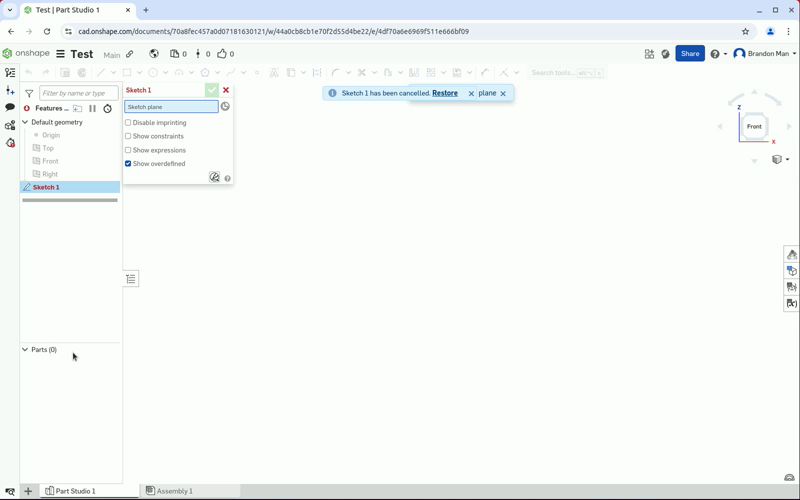
mouse_move(73, 163)
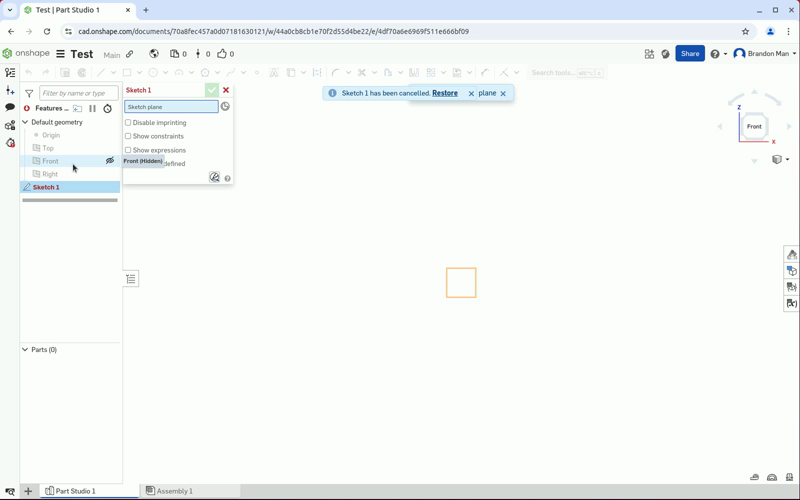
click(73, 163)
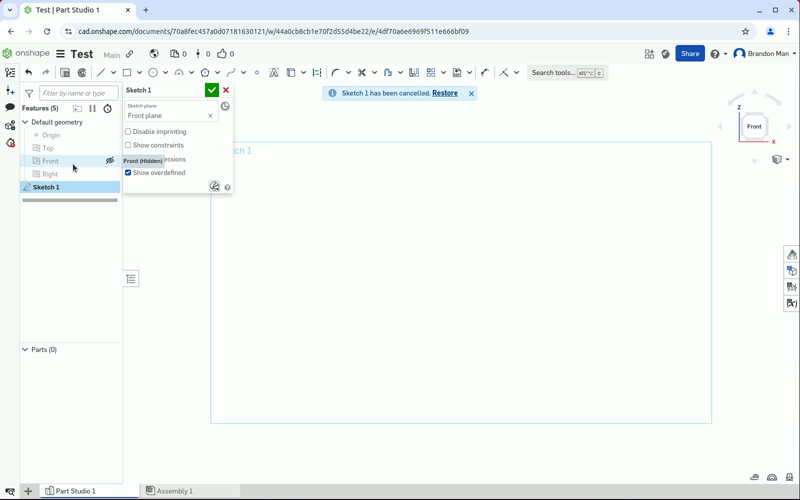
mouse_move(73, 352)
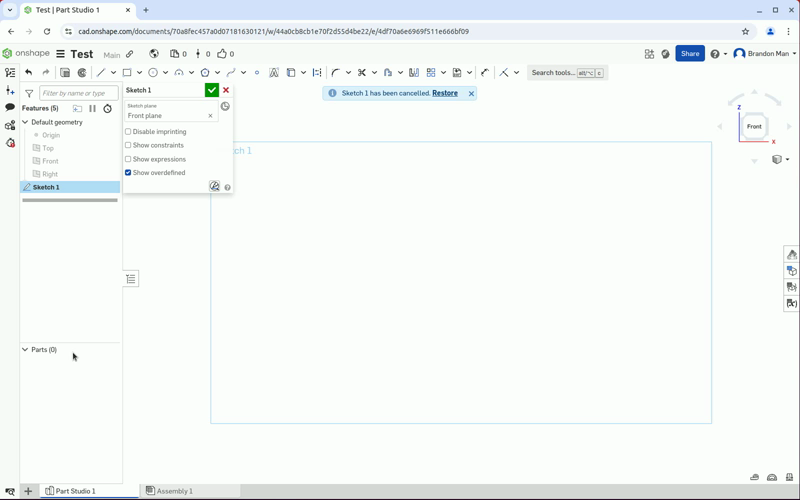
key(y)
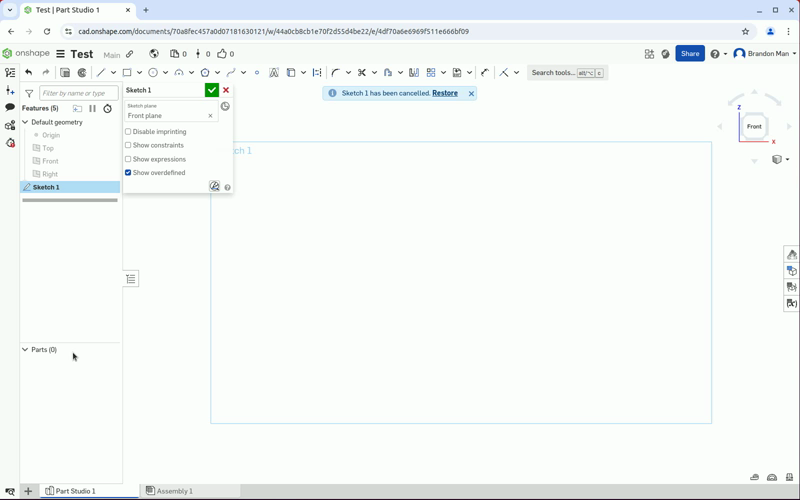
key(l)
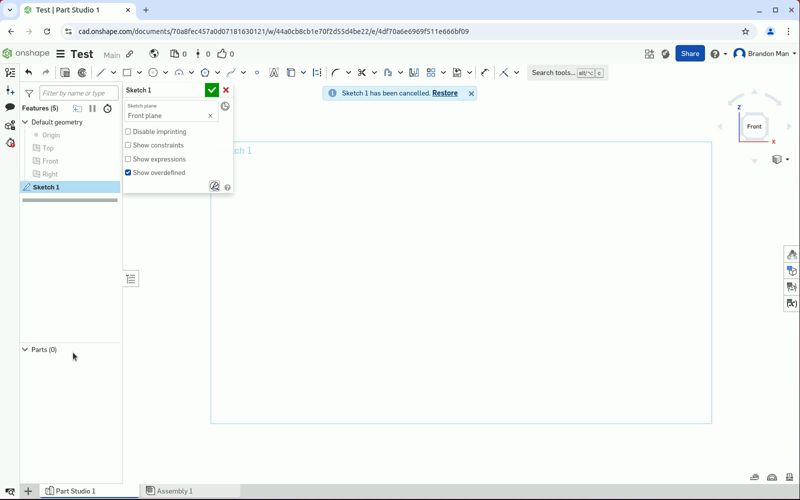
key_down(shift)
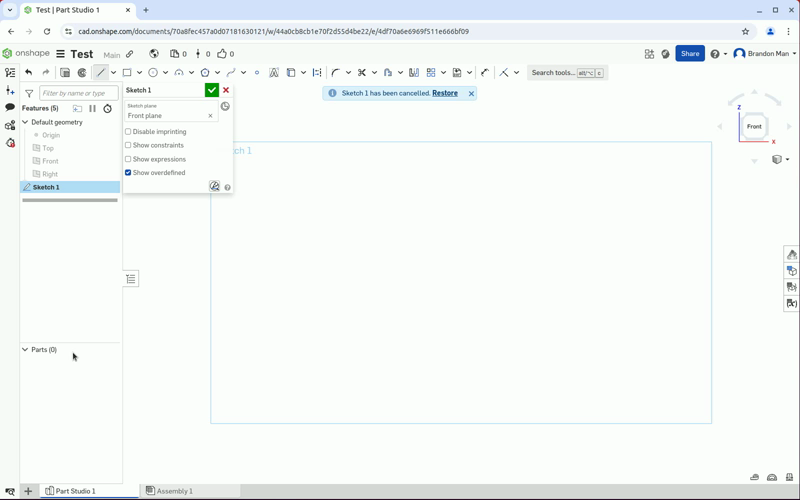
mouse_move(460, 282)
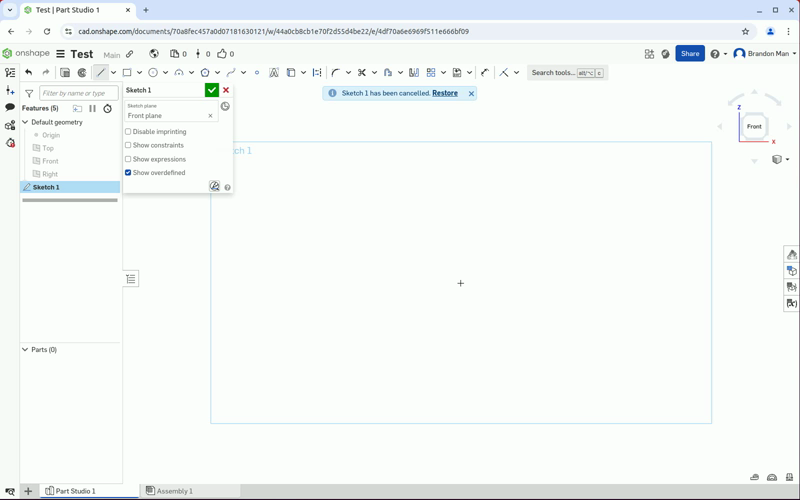
click(460, 282)
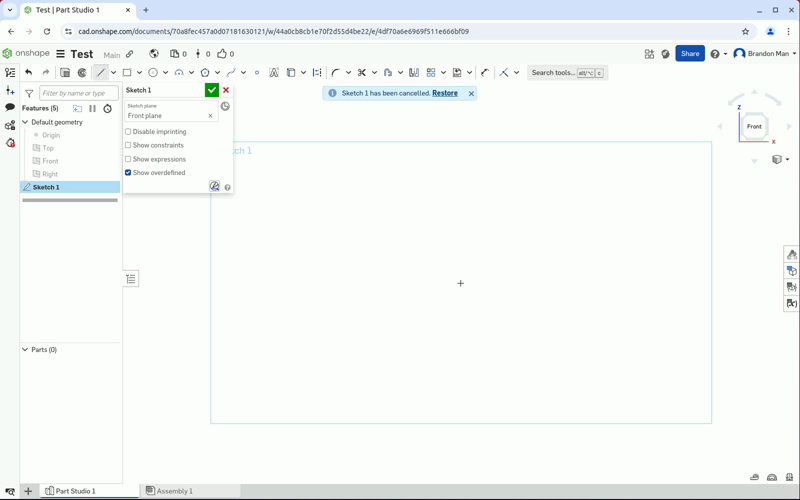
key_up(shift)
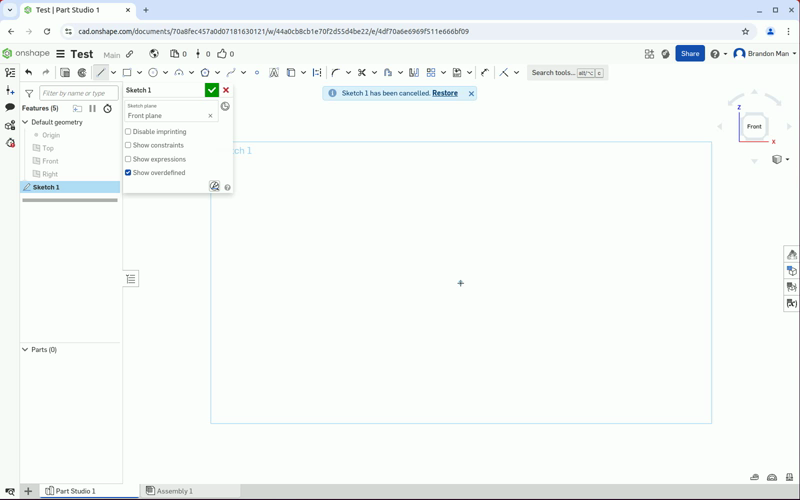
key_down(shift)
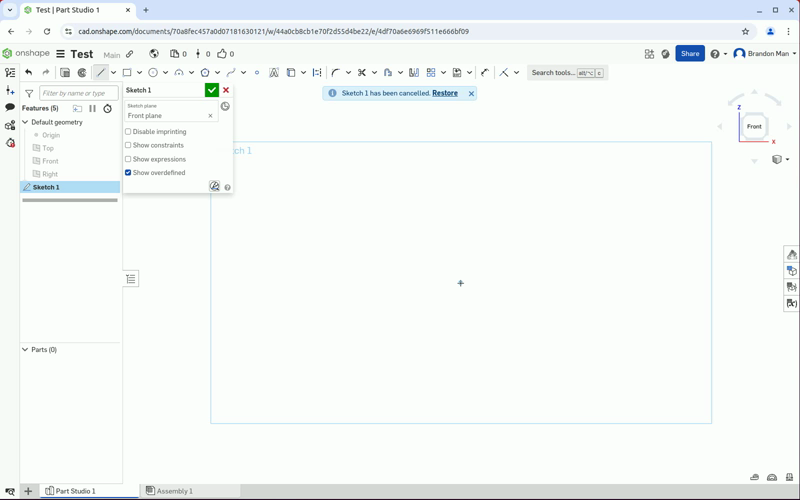
mouse_move(490, 282)
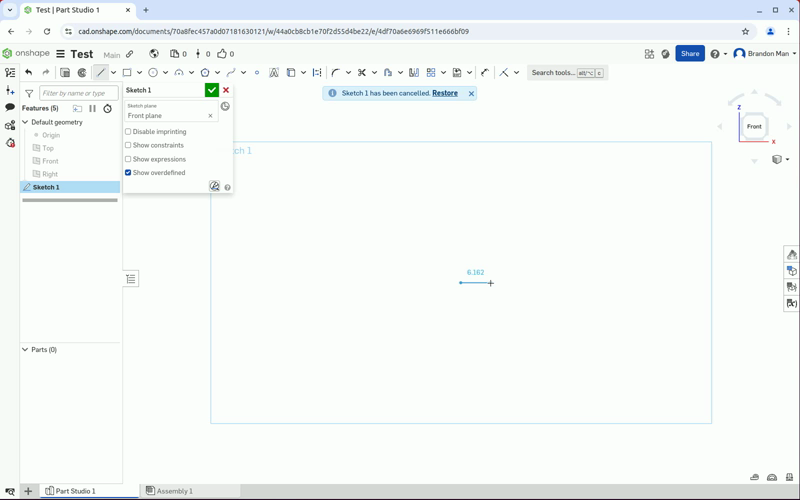
mouse_move(507, 282)
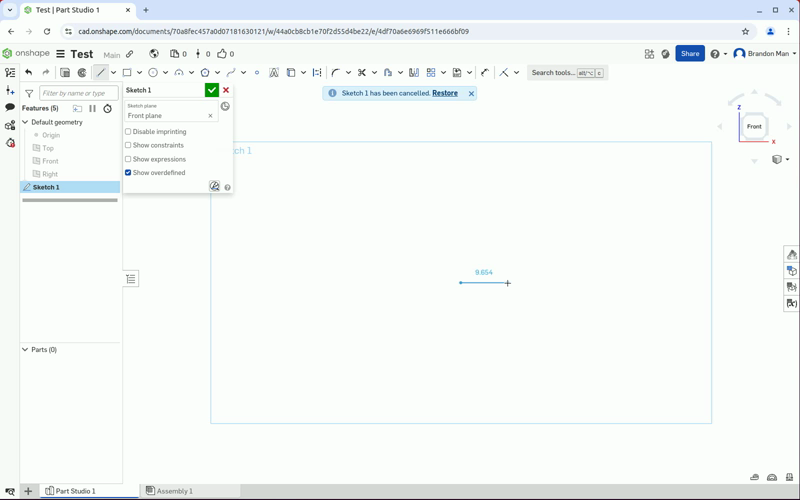
click(507, 282)
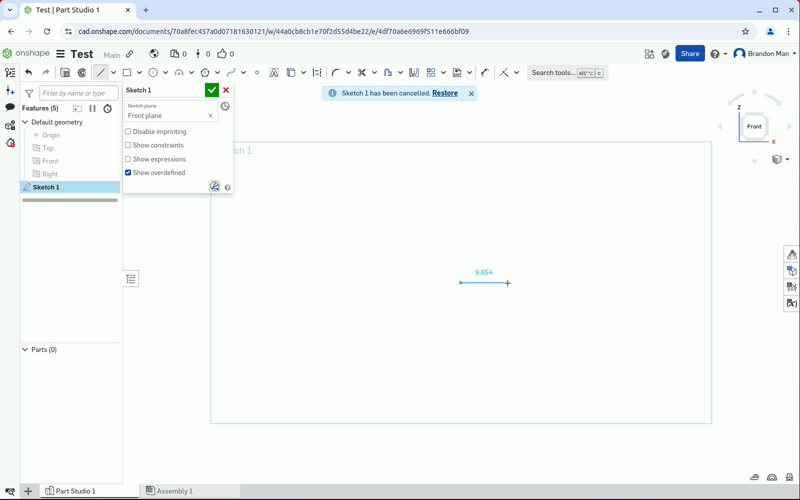
key_up(shift)
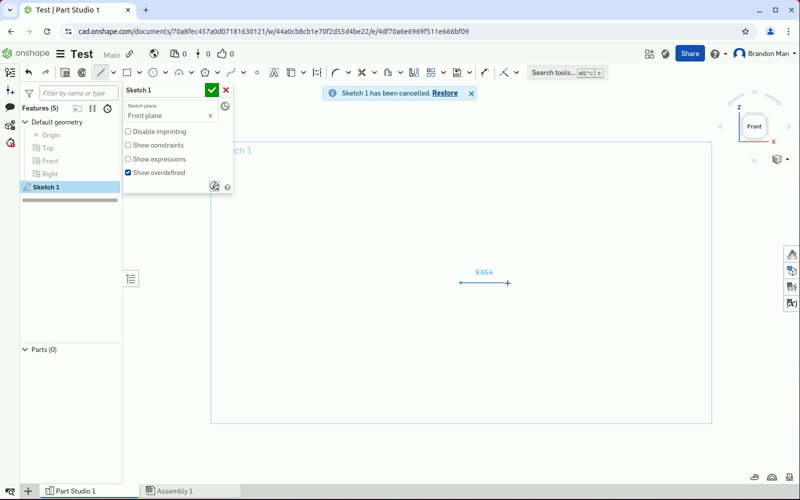
key_down(shift)
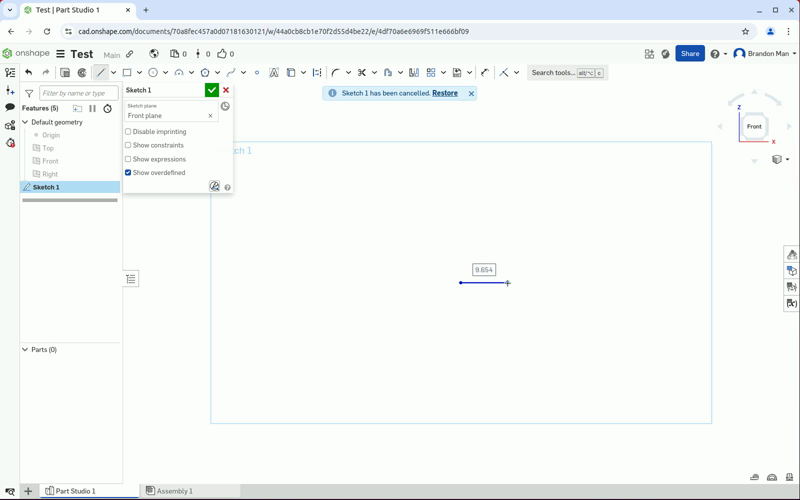
mouse_move(537, 282)
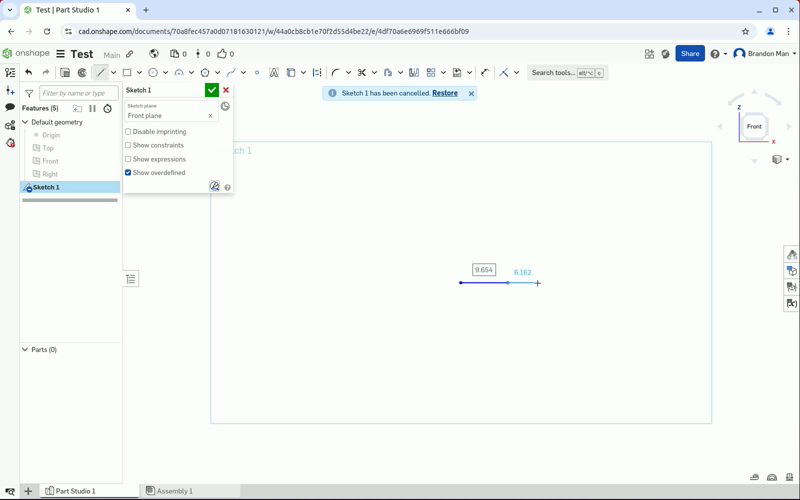
mouse_move(507, 269)
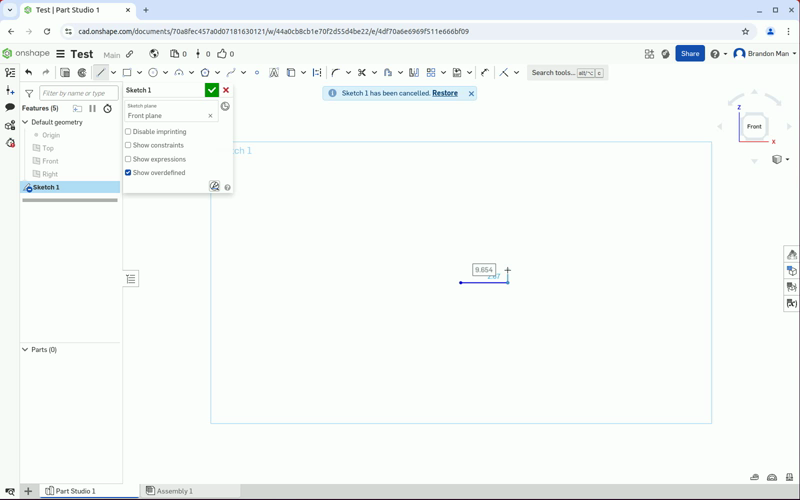
click(507, 269)
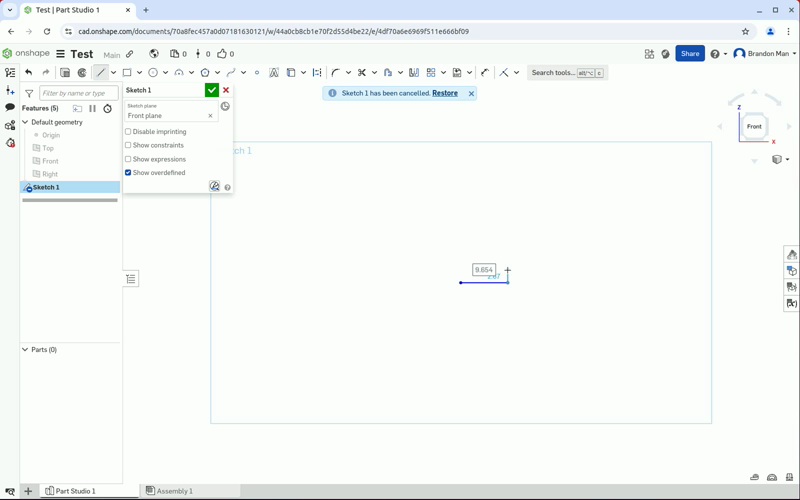
key_up(shift)
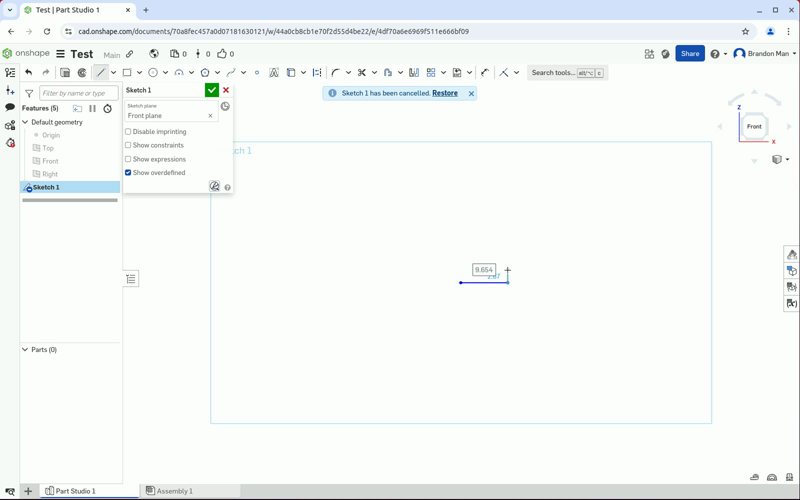
key_down(shift)
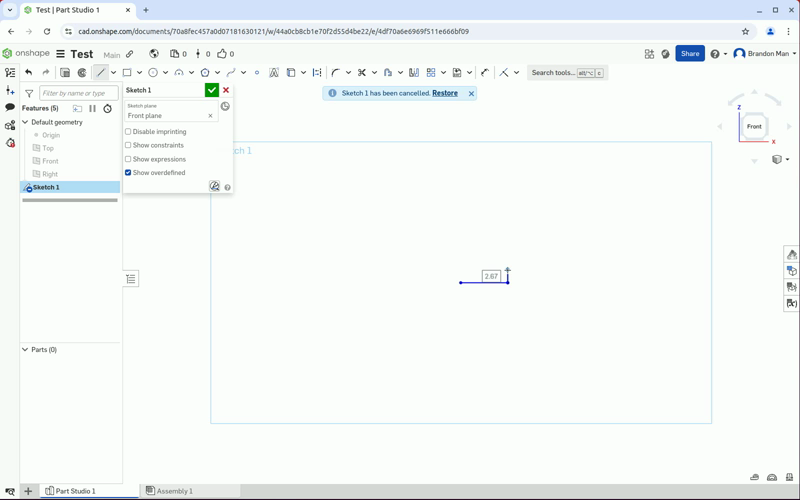
mouse_move(537, 269)
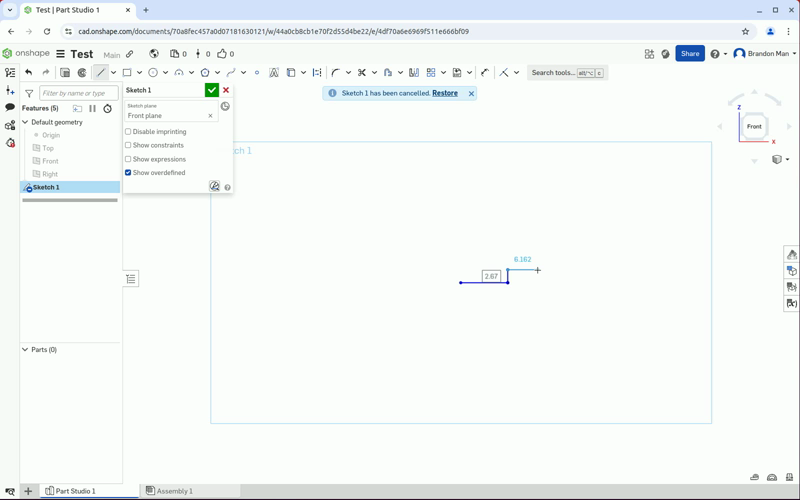
mouse_move(521, 269)
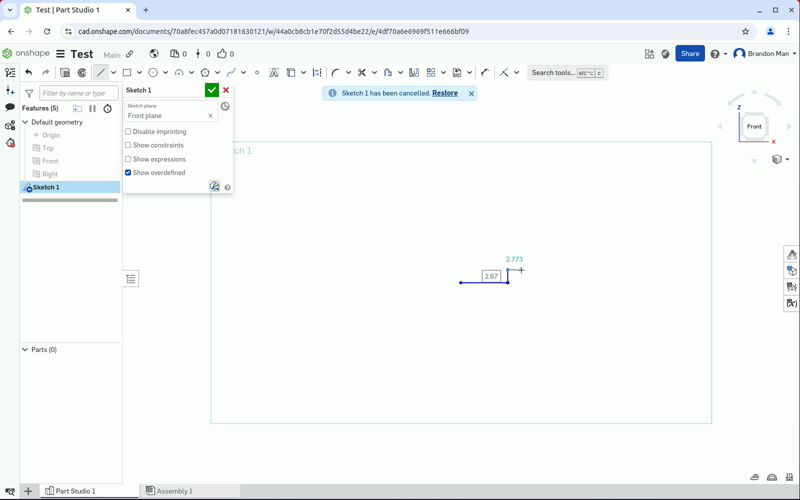
click(521, 269)
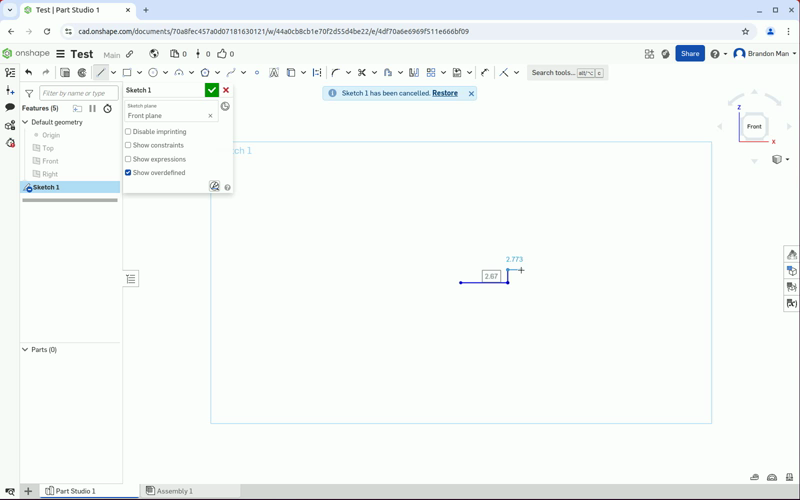
key_up(shift)
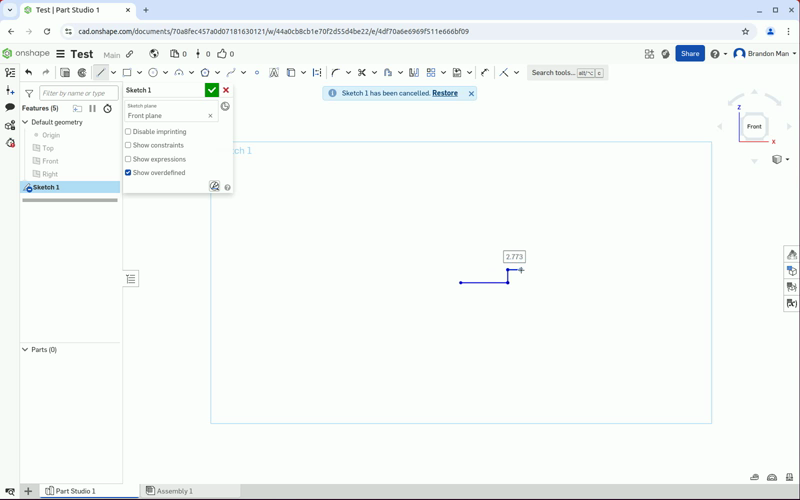
key_down(shift)
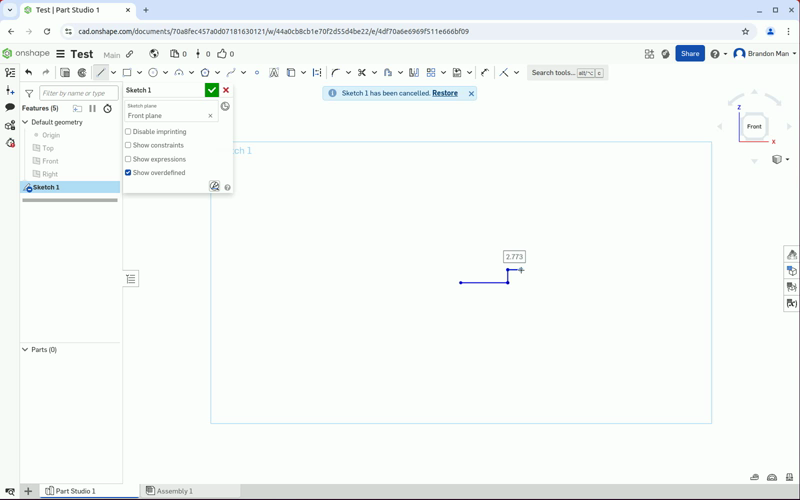
mouse_move(551, 269)
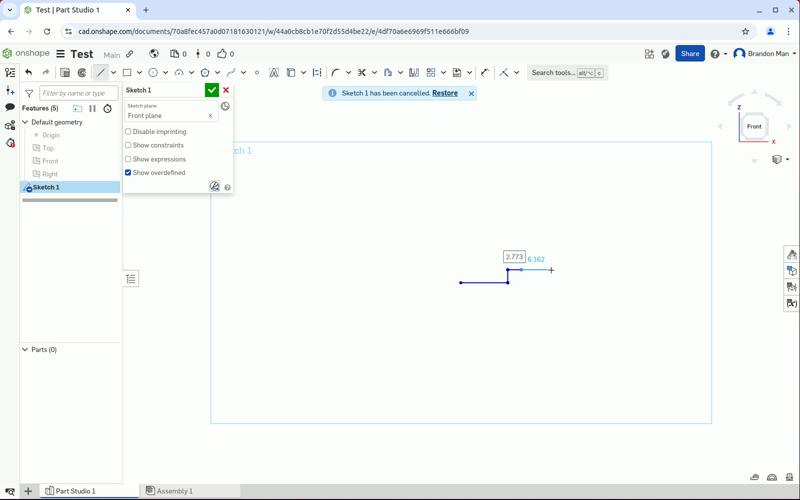
mouse_move(521, 262)
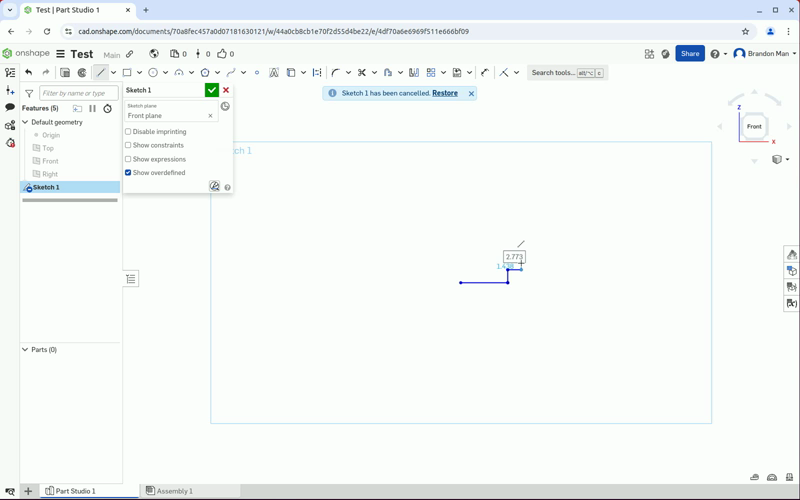
scroll(6)
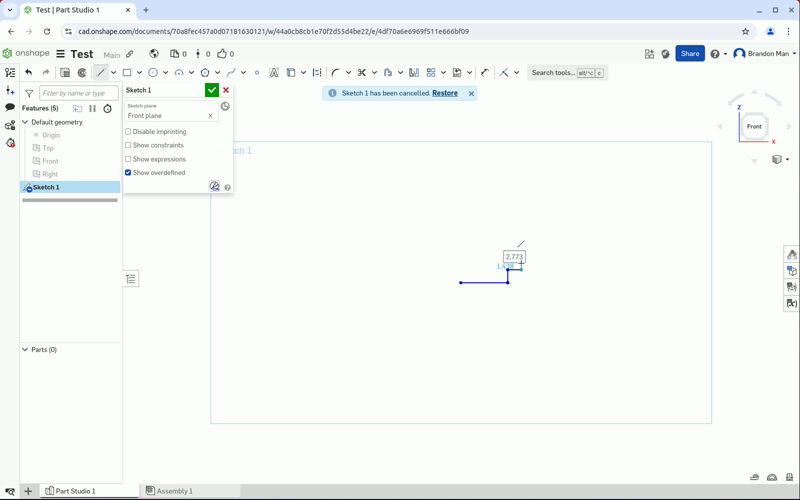
scroll(6)
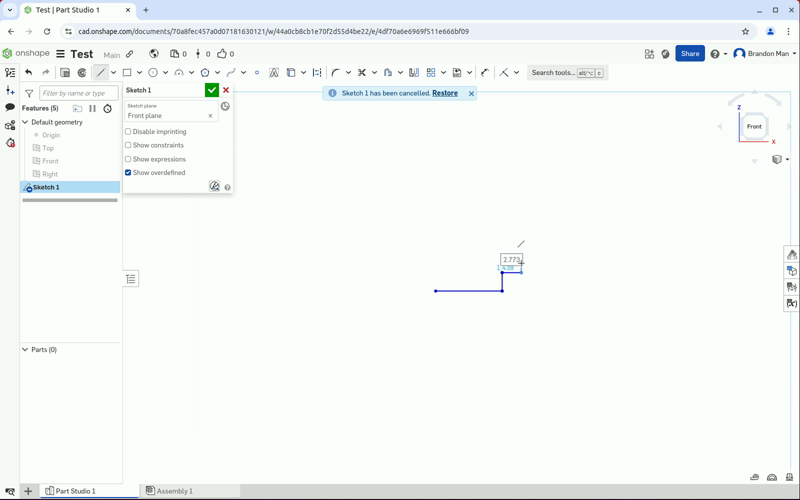
scroll(6)
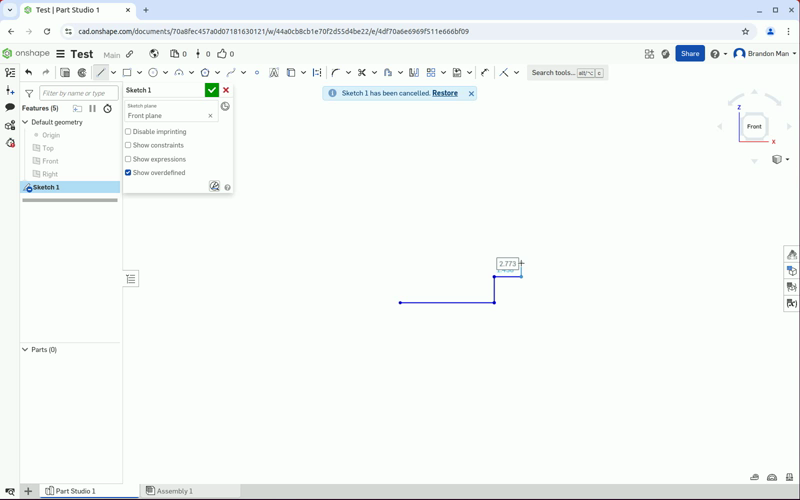
scroll(6)
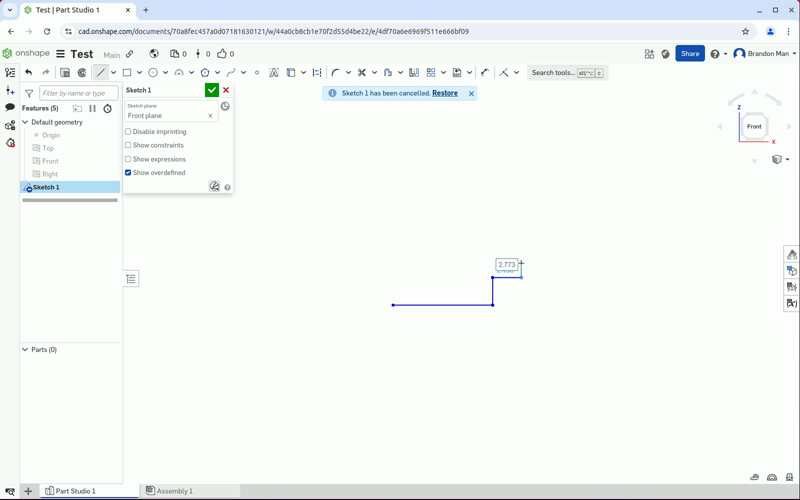
scroll(6)
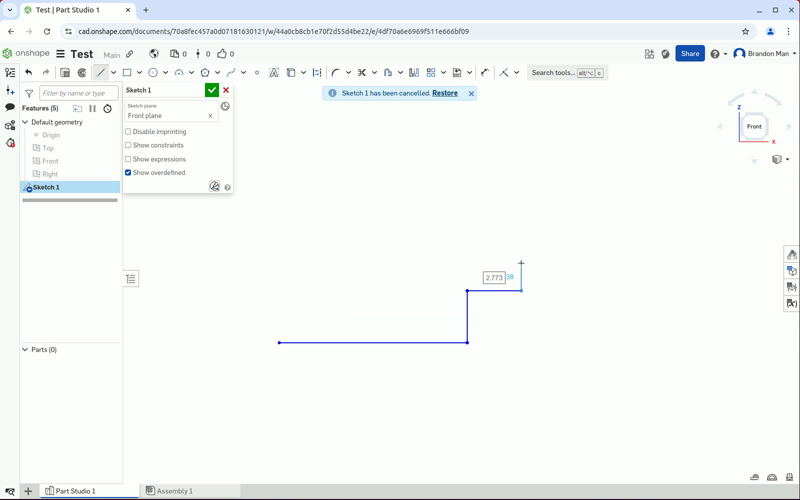
scroll(6)
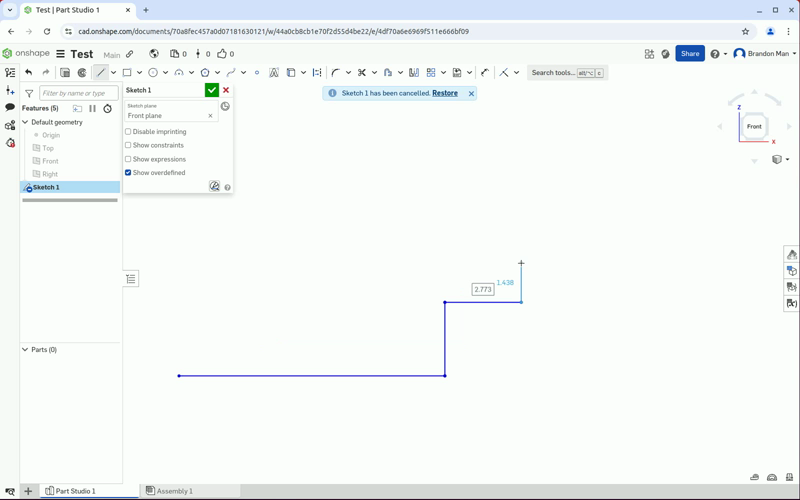
scroll(6)
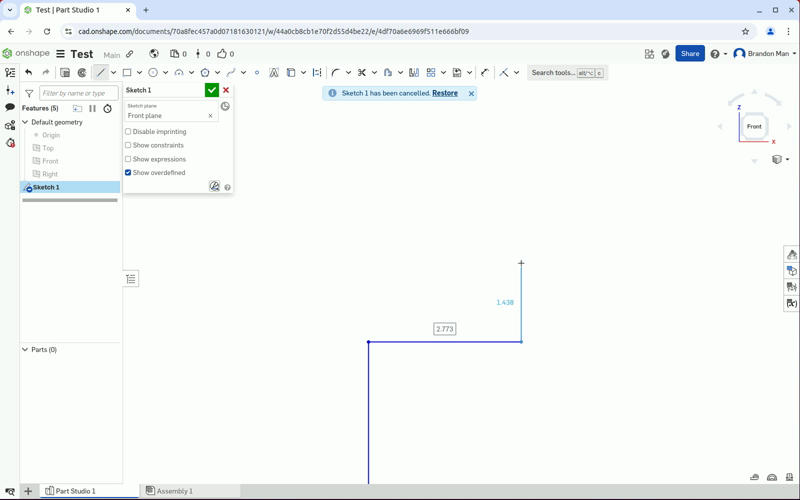
click(521, 262)
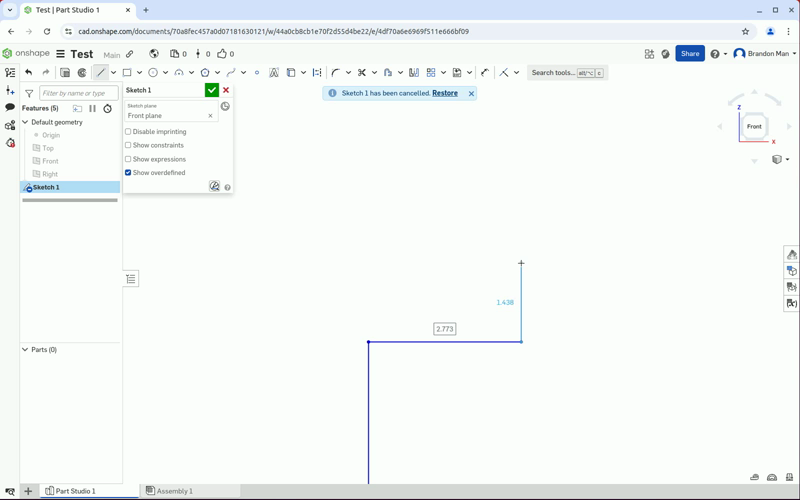
scroll(-6)
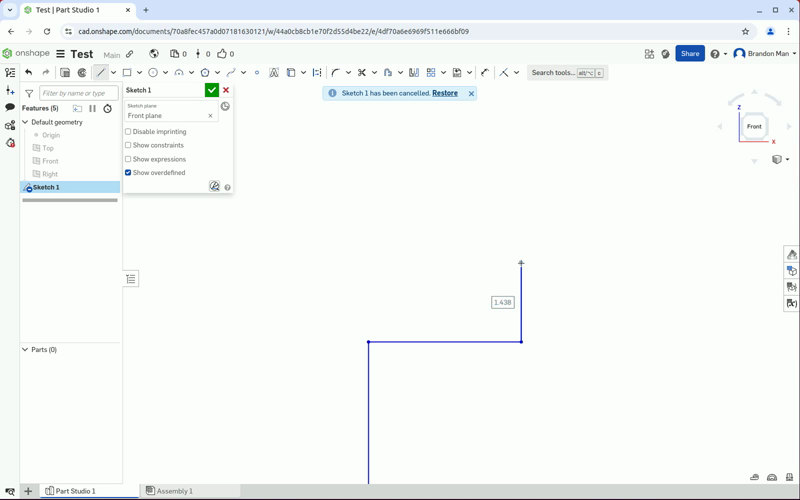
scroll(-6)
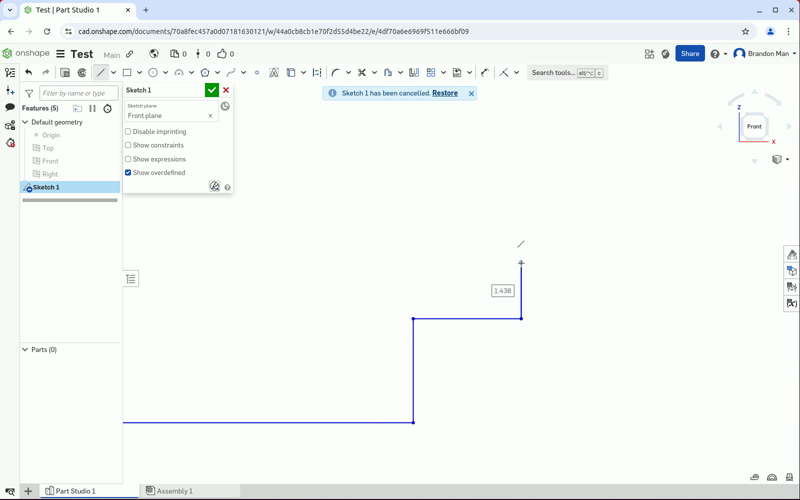
scroll(-6)
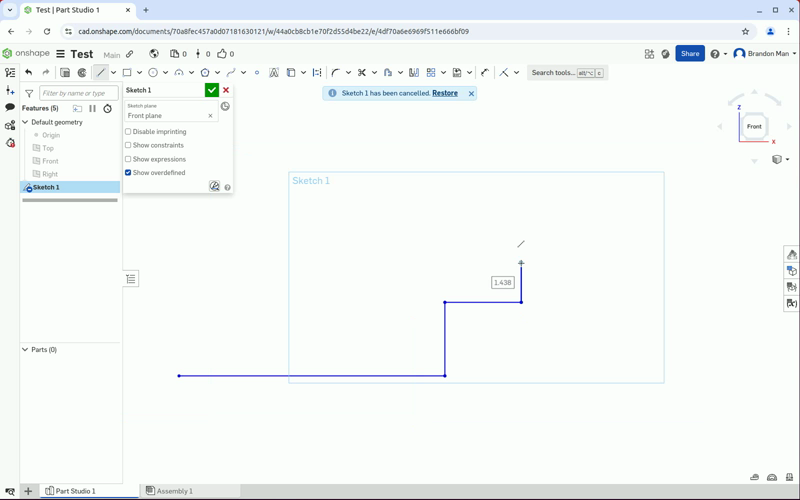
scroll(-6)
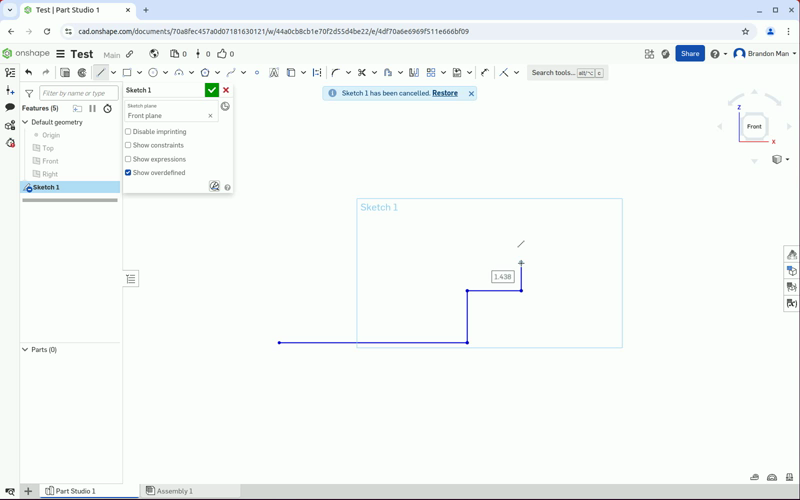
scroll(-6)
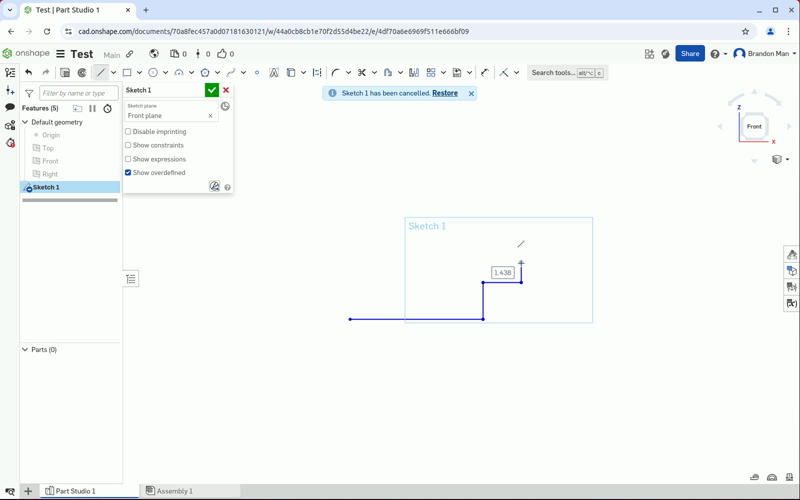
scroll(-6)
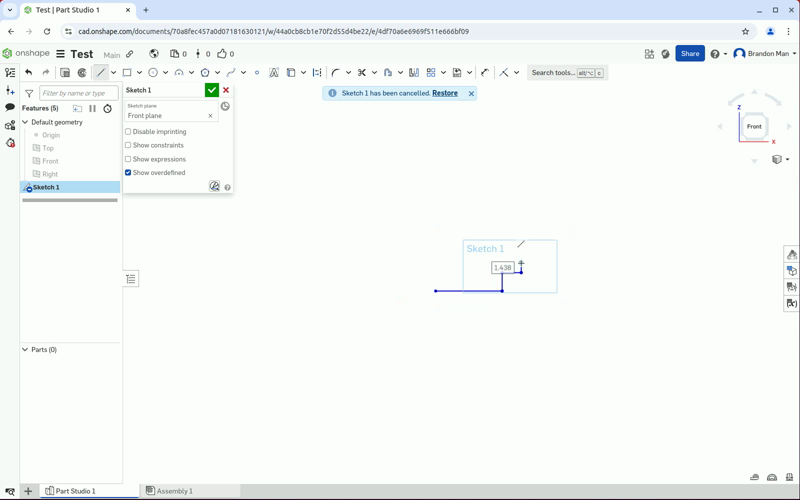
scroll(-6)
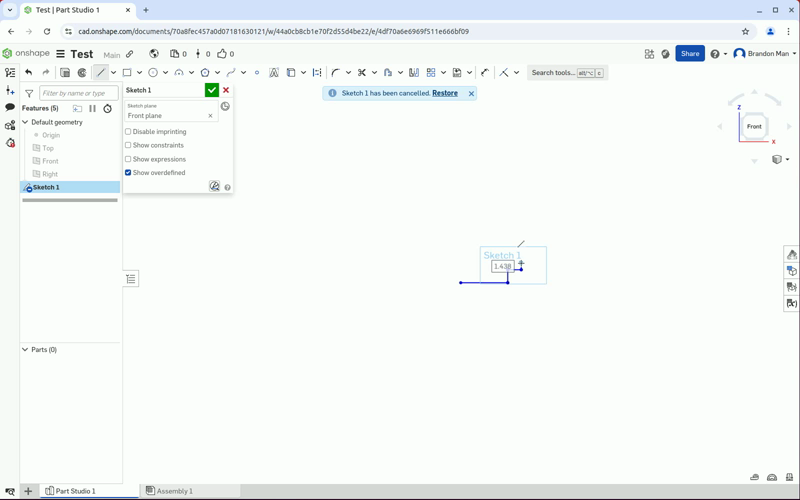
key_up(shift)
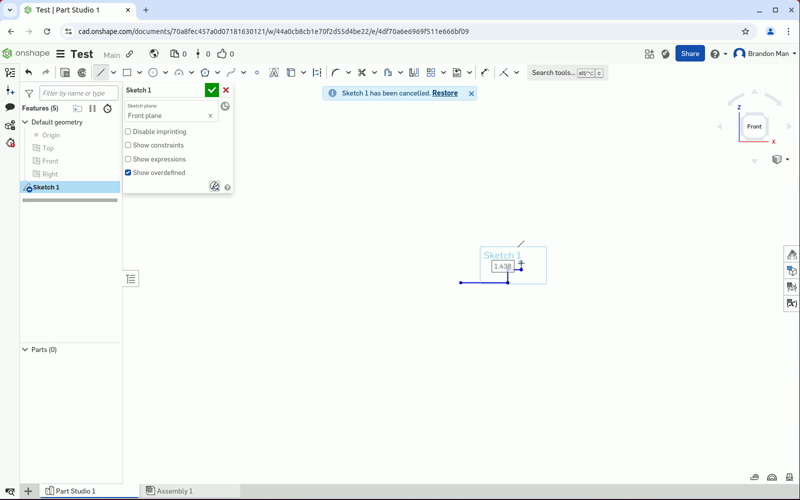
key_down(shift)
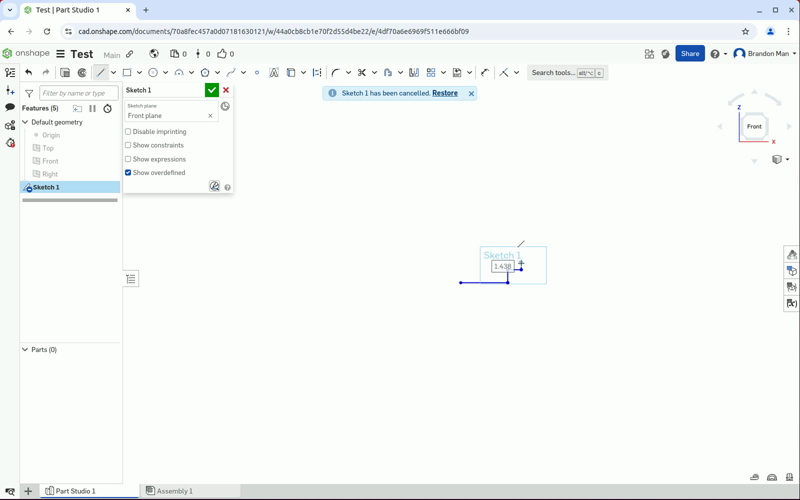
mouse_move(551, 262)
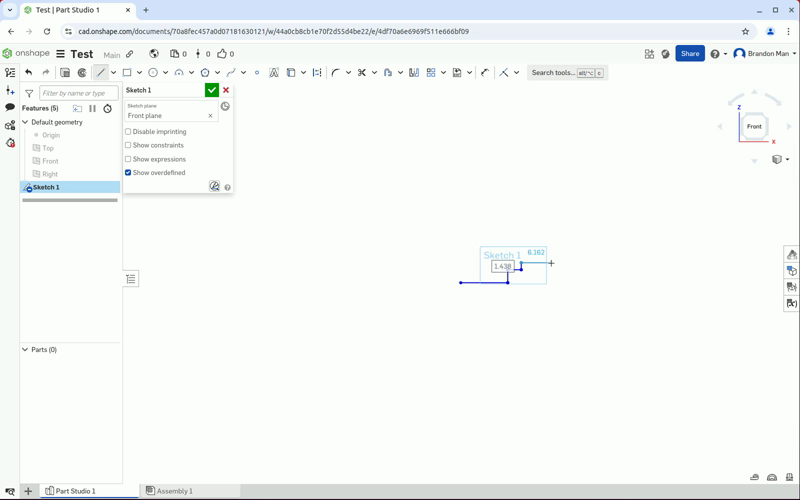
mouse_move(507, 262)
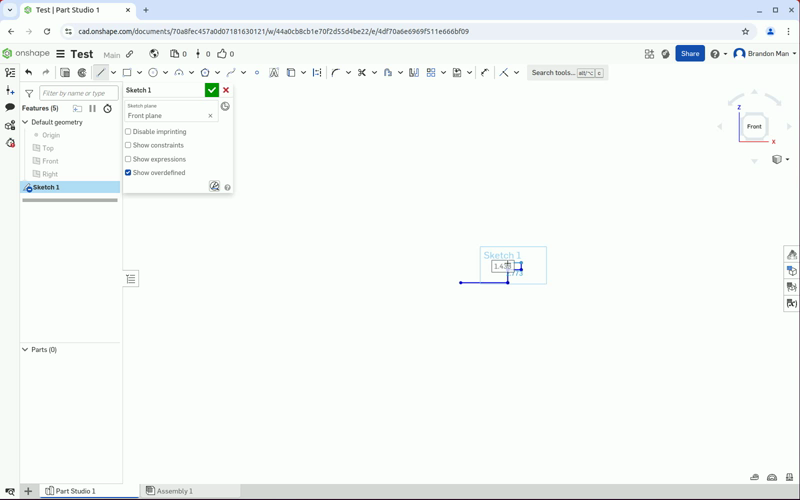
click(507, 262)
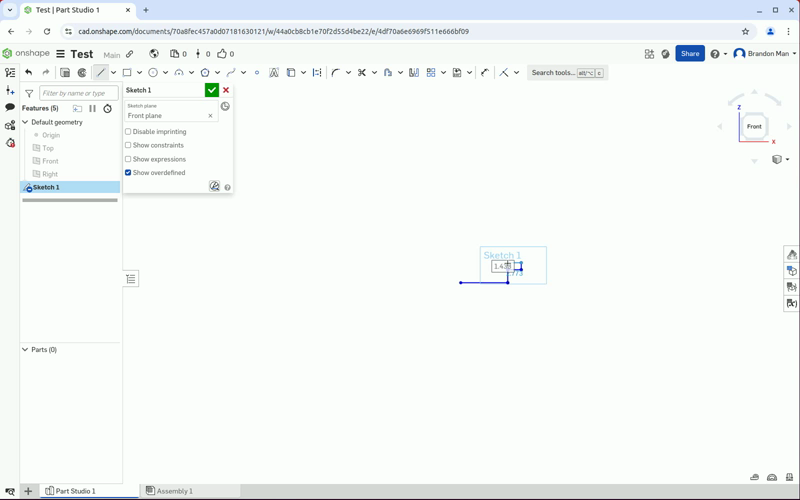
key_up(shift)
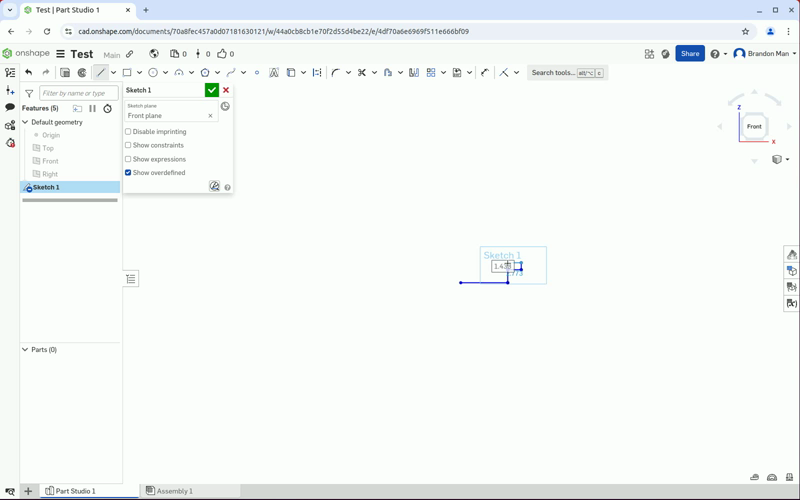
key_down(shift)
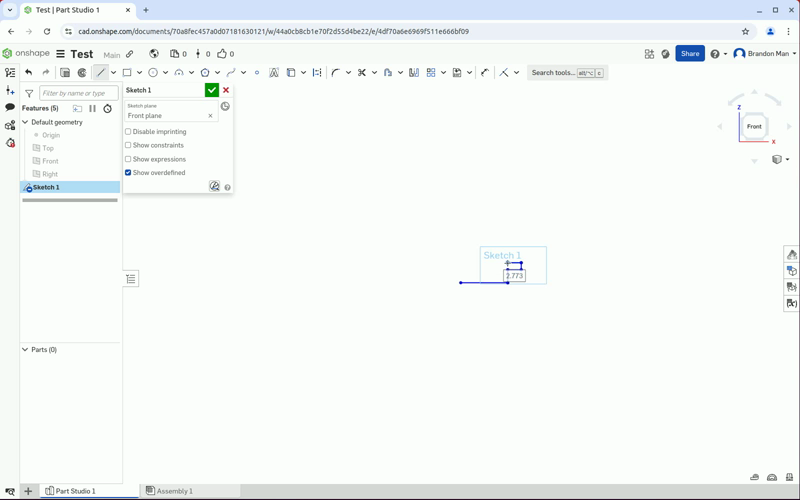
mouse_move(537, 262)
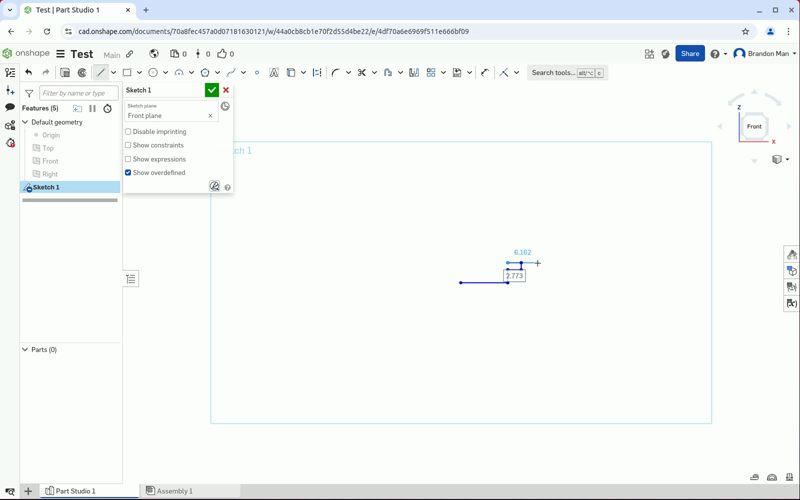
mouse_move(507, 249)
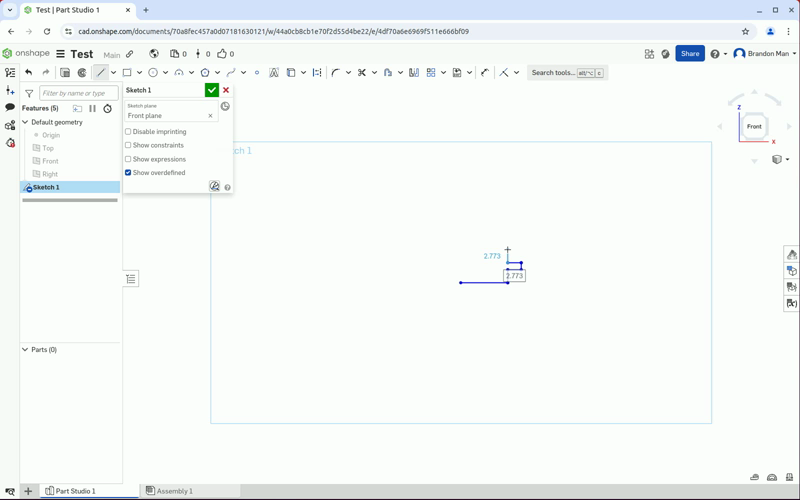
click(507, 249)
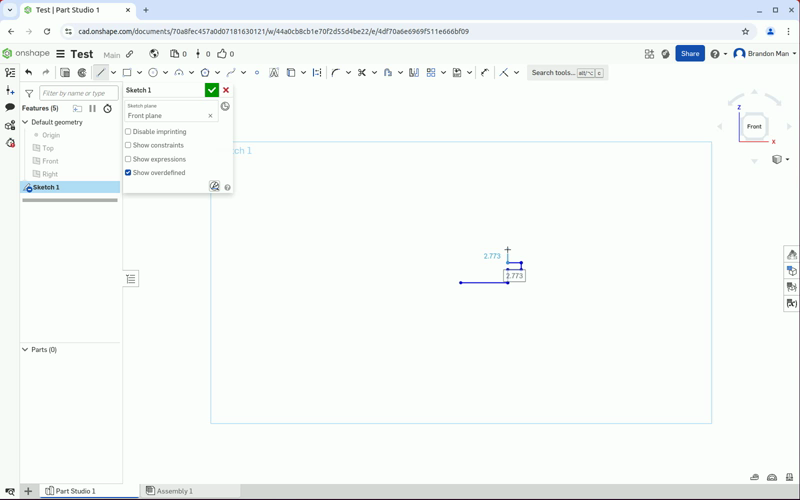
key_up(shift)
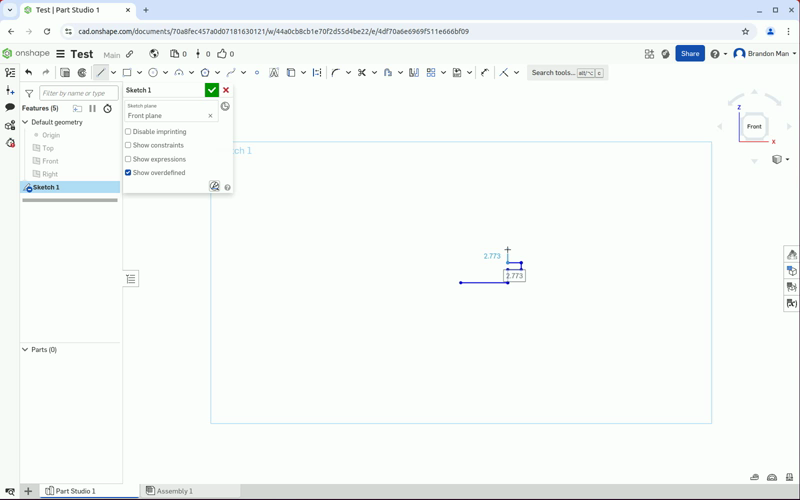
key_down(shift)
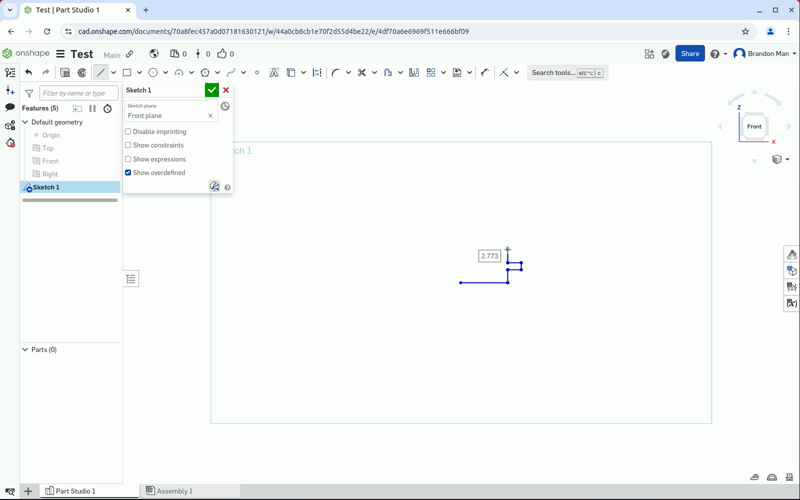
mouse_move(537, 249)
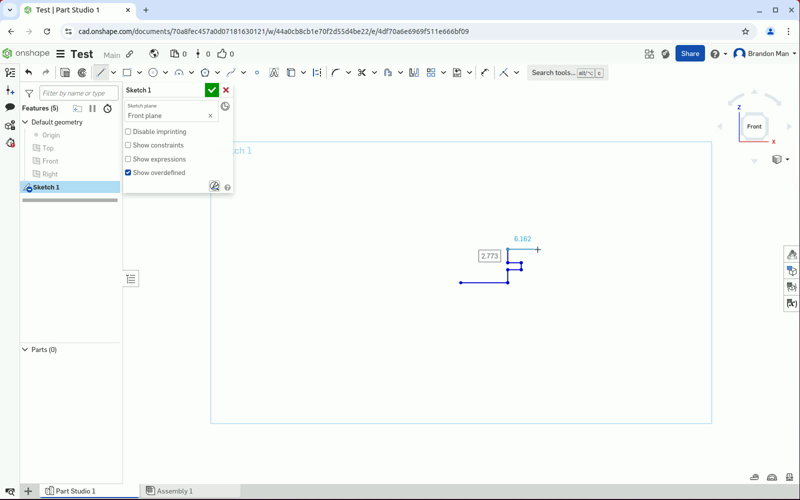
mouse_move(460, 249)
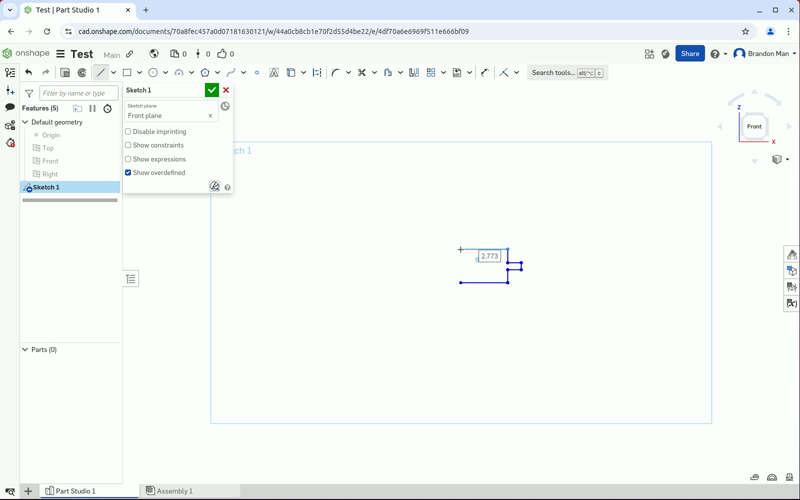
click(460, 249)
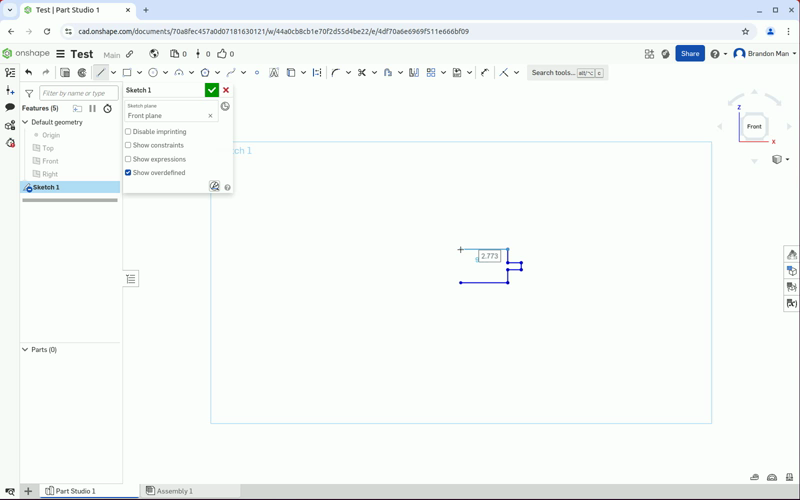
key_up(shift)
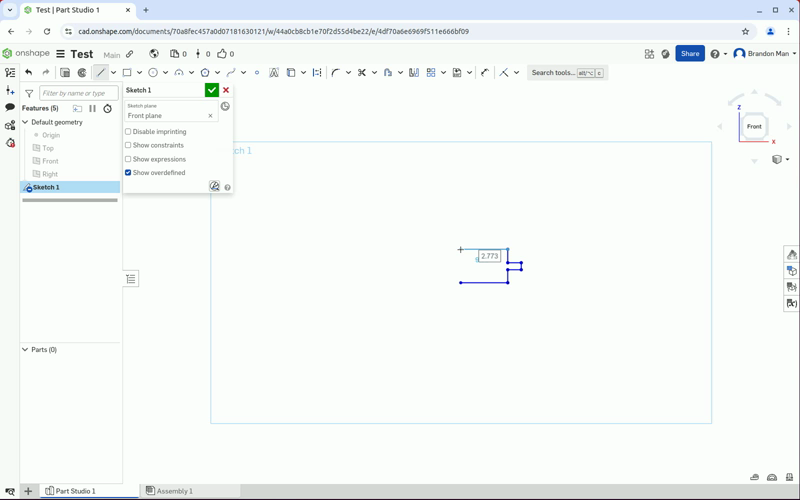
mouse_move(490, 249)
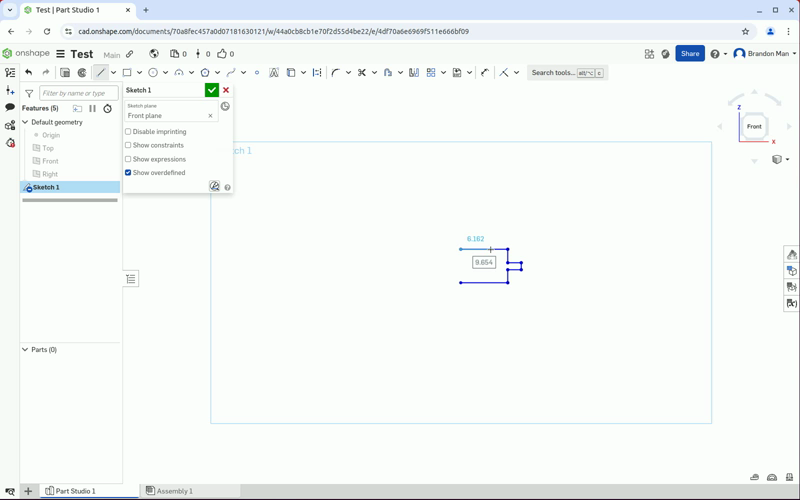
key_down(shift)
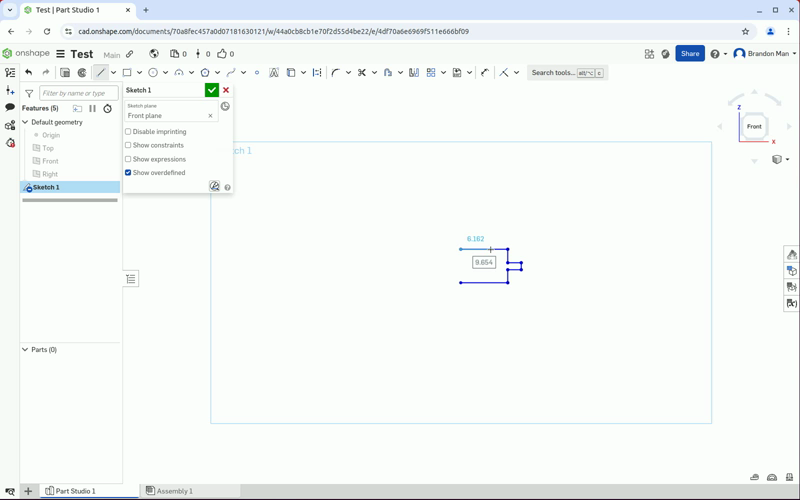
mouse_move(460, 282)
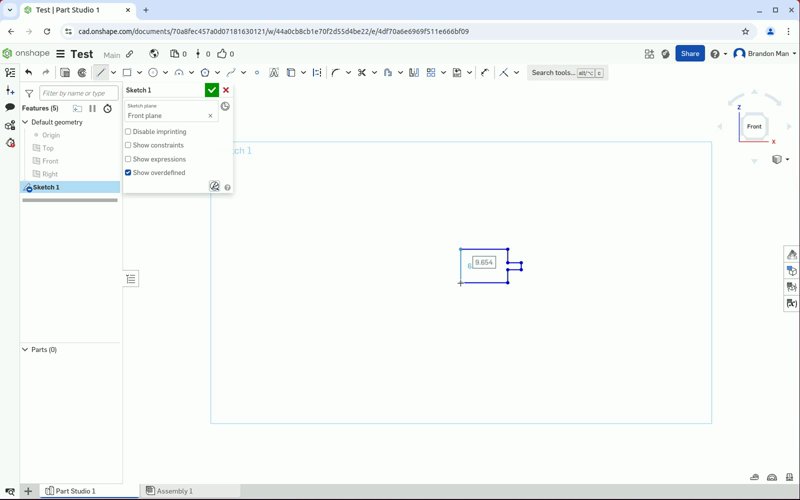
key_up(shift)
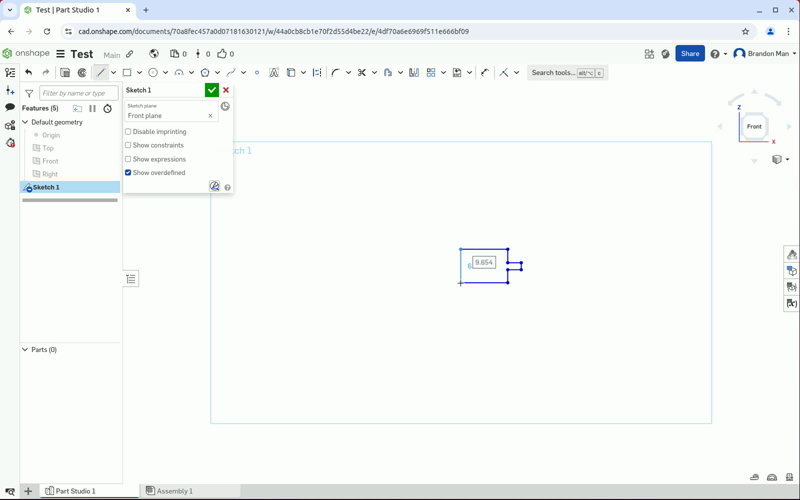
click(460, 282)
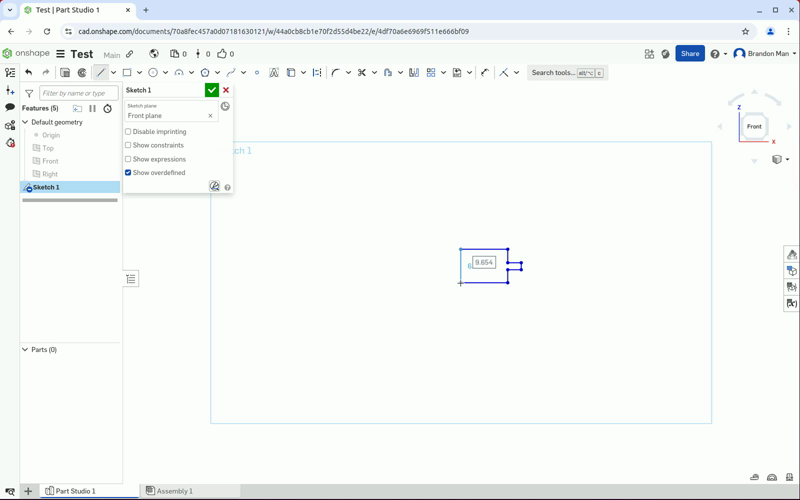
key(esc)
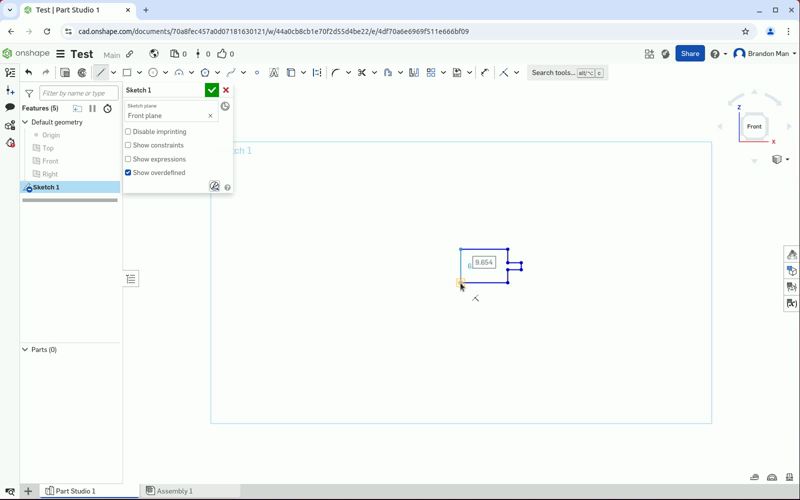
mouse_move(469, 252)
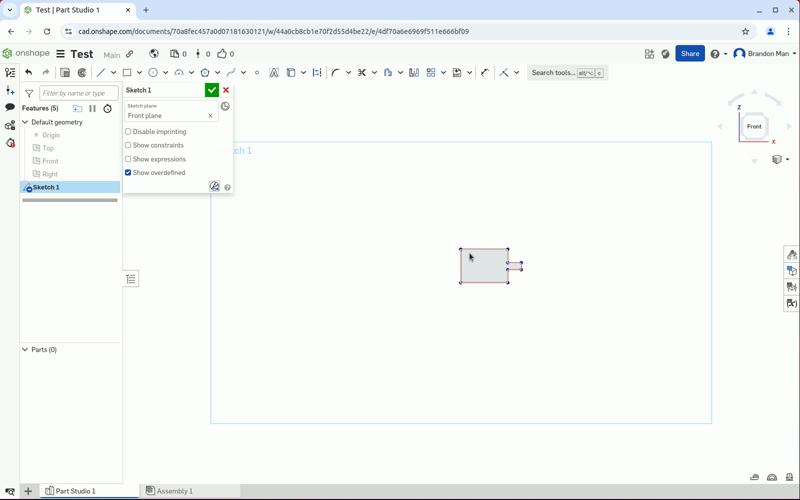
scroll(6)
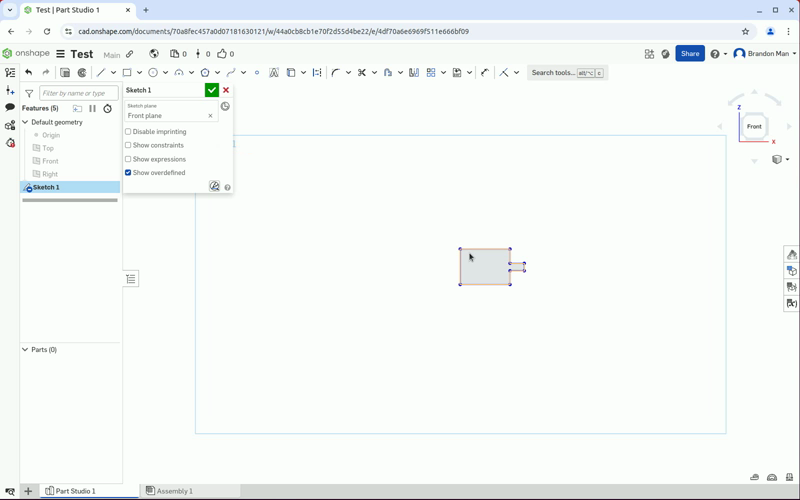
scroll(6)
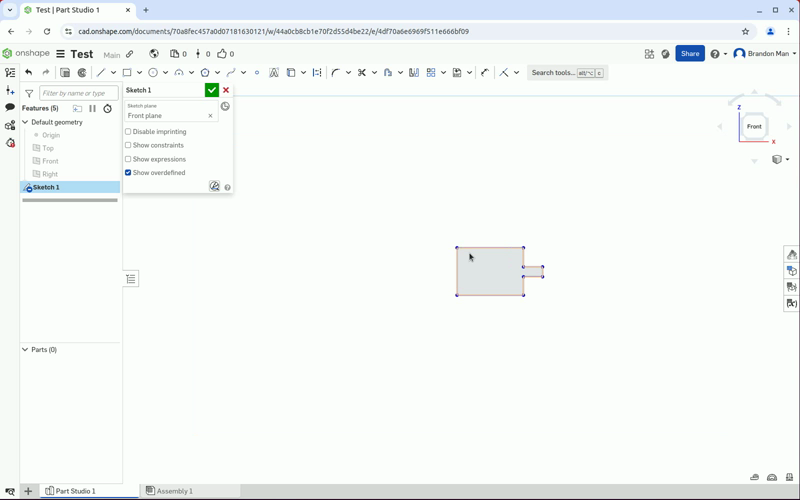
scroll(6)
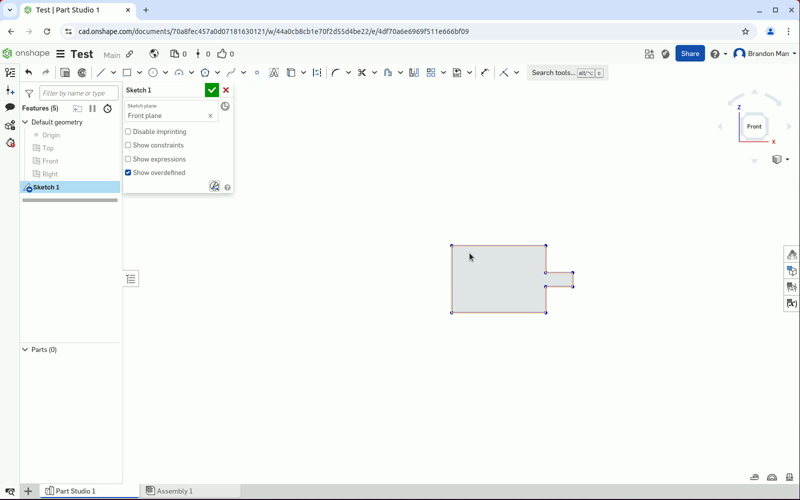
scroll(6)
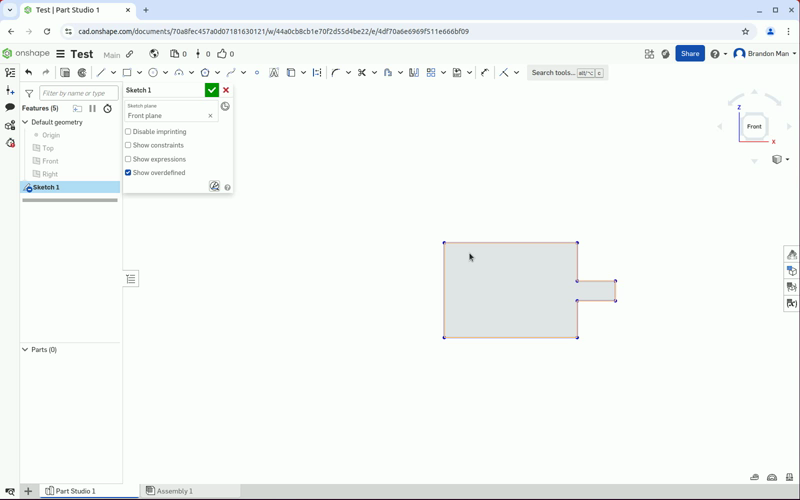
scroll(6)
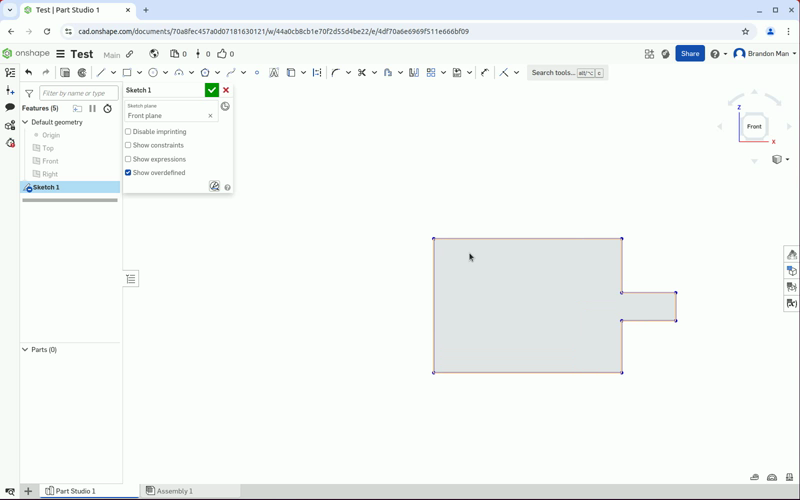
scroll(6)
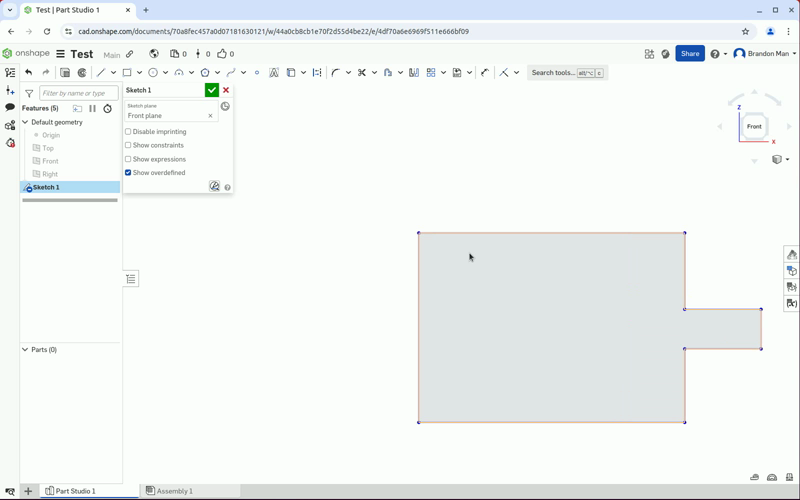
scroll(6)
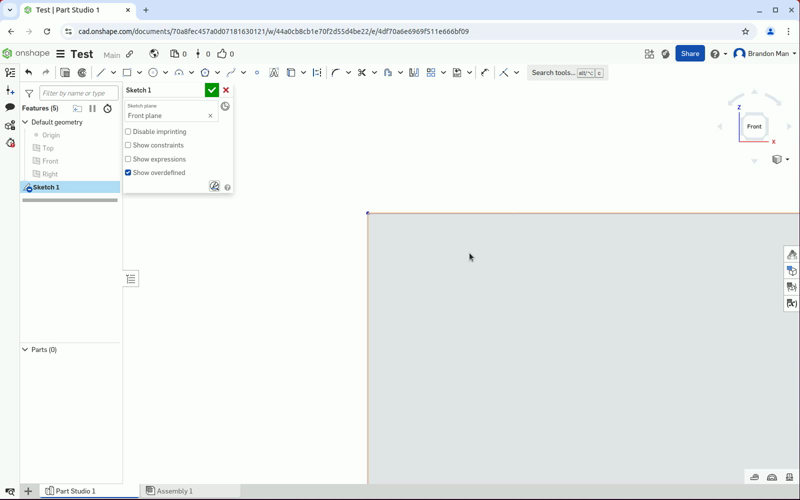
click(469, 252)
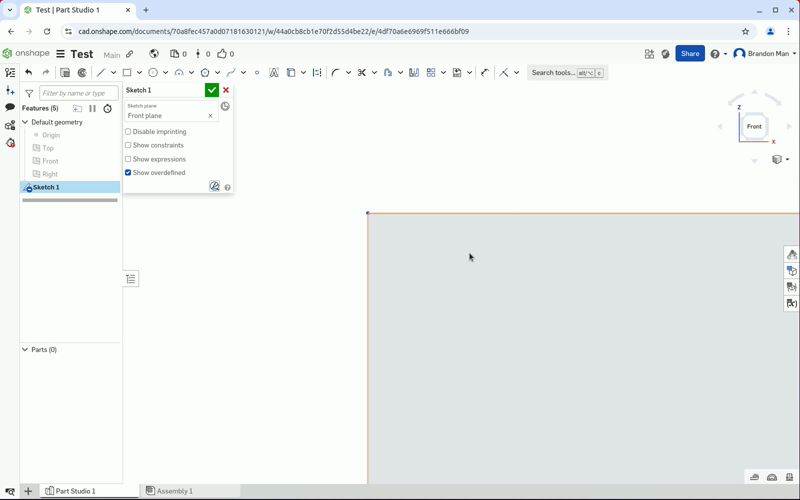
scroll(-6)
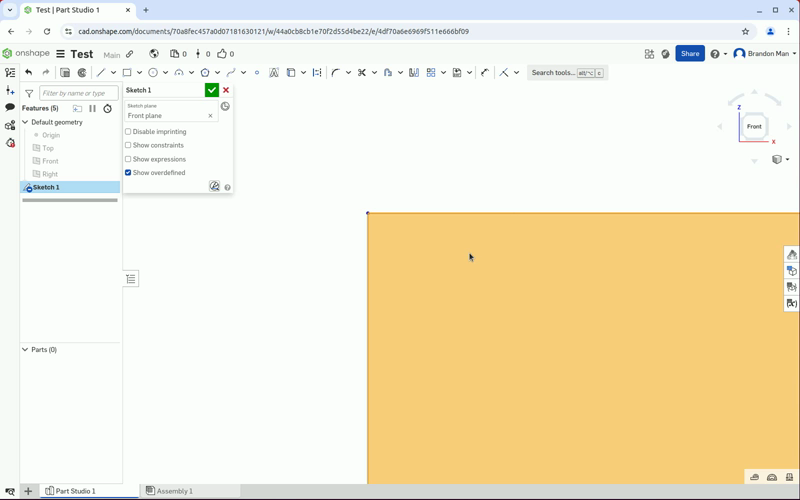
scroll(-6)
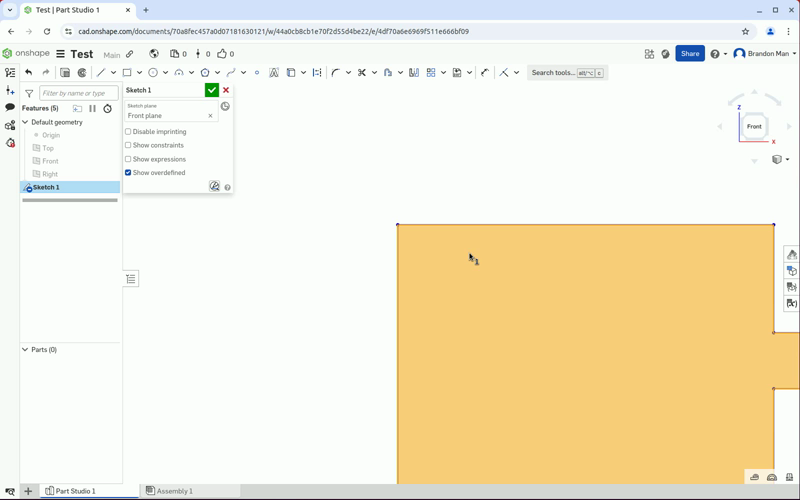
scroll(-6)
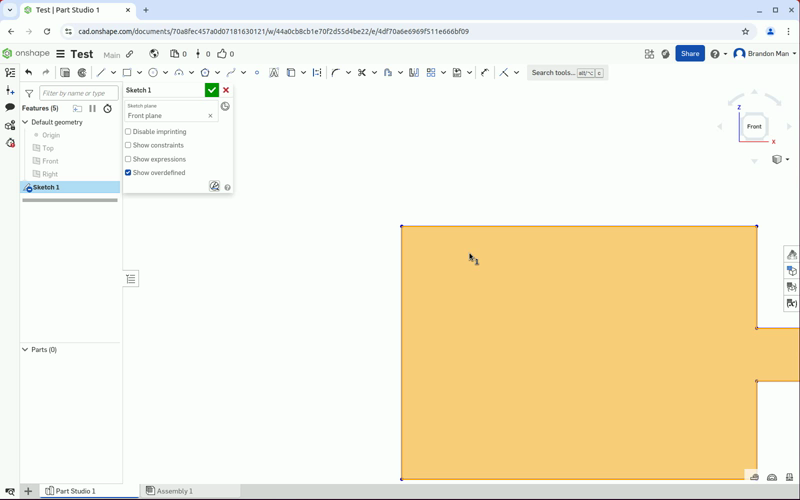
scroll(-6)
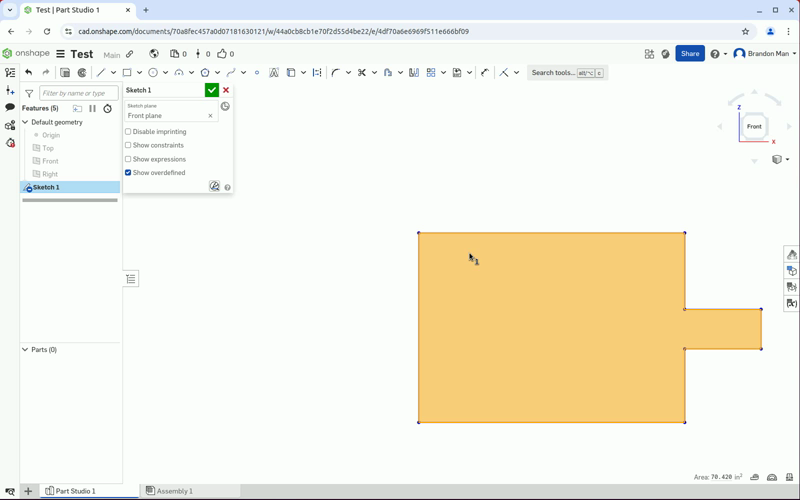
scroll(-6)
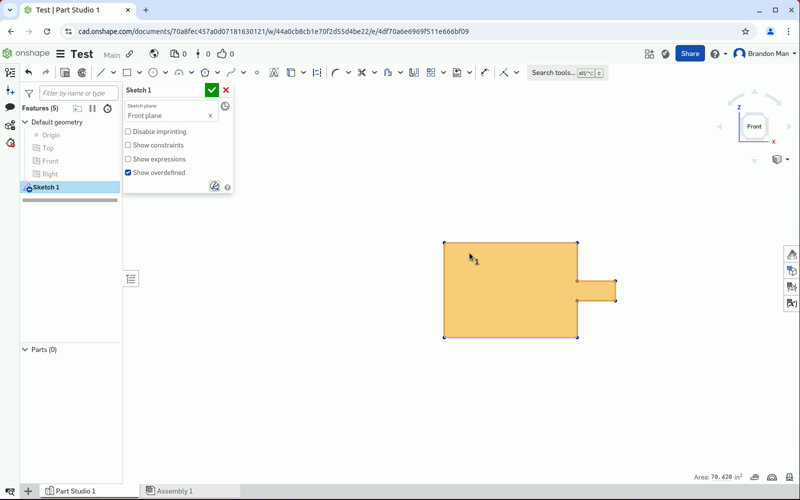
scroll(-6)
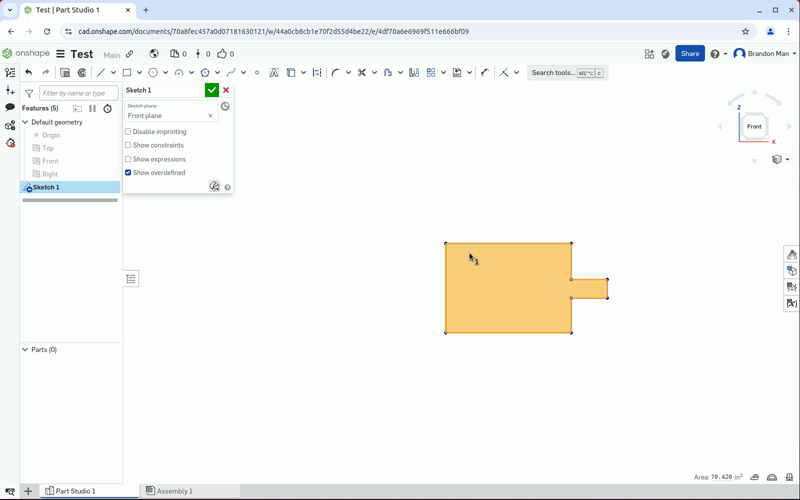
scroll(-6)
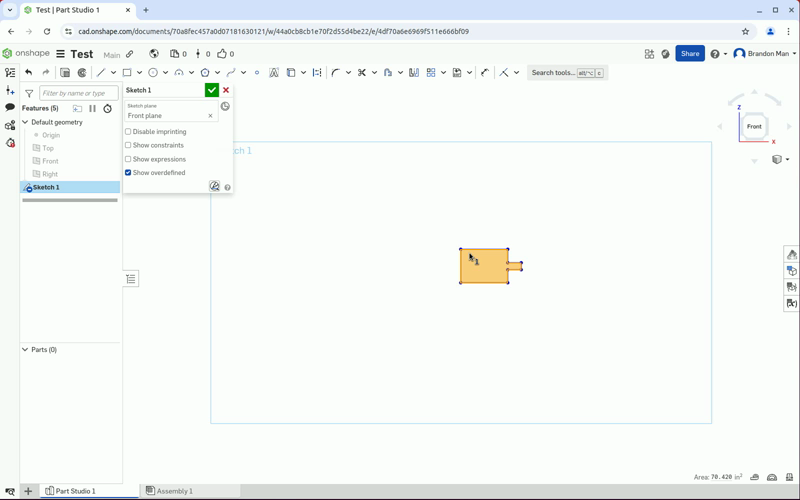
mouse_move(73, 352)
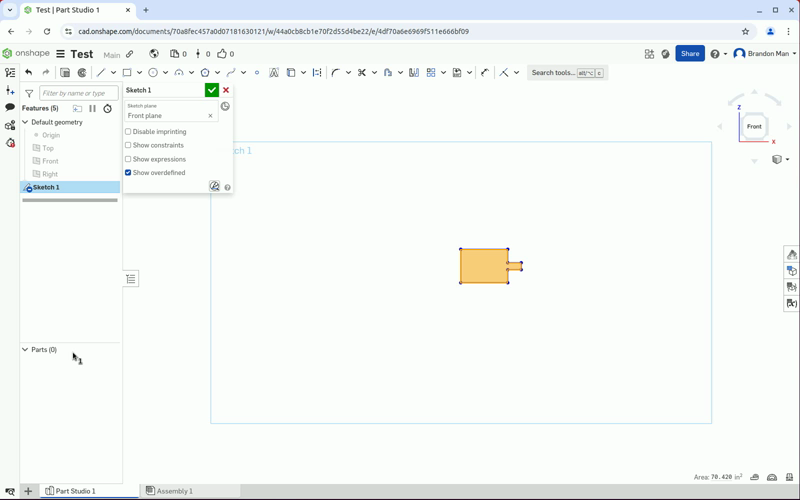
key(shift+y)
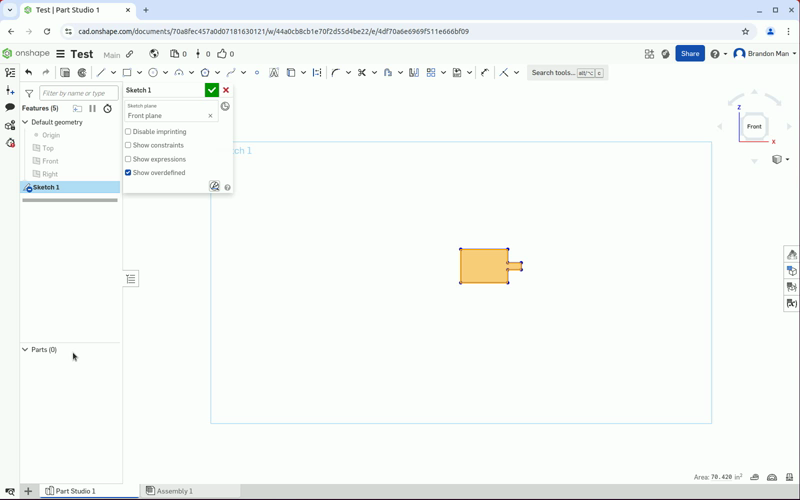
key(shift+e)
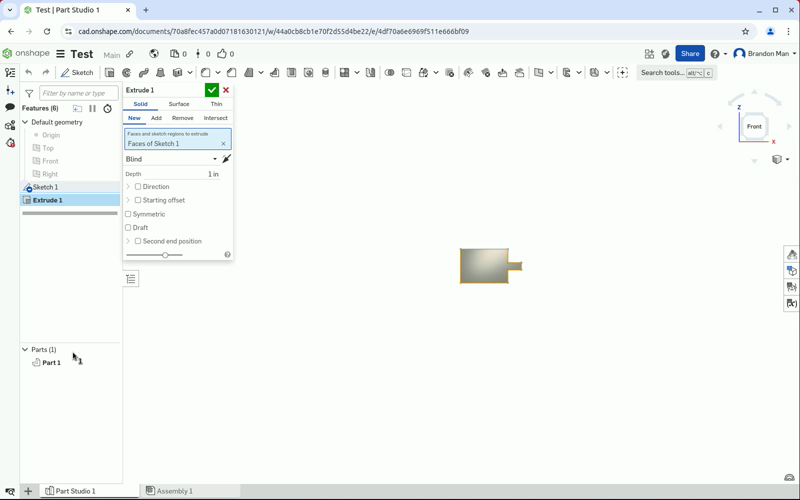
mouse_move(143, 106)
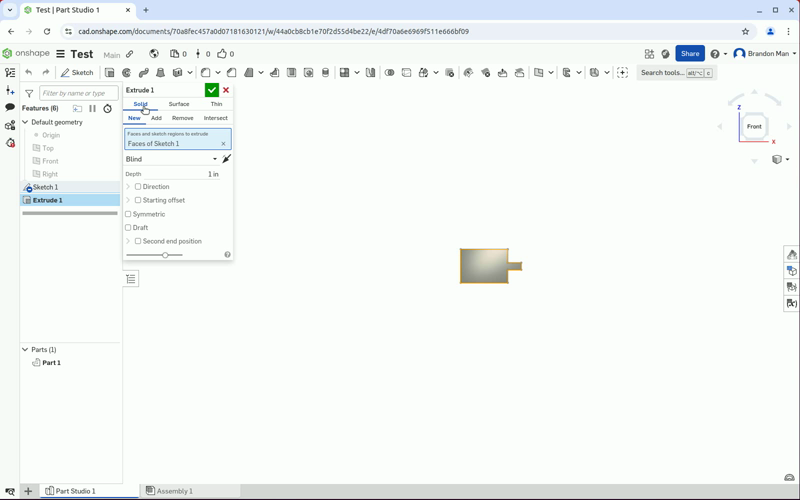
click(143, 106)
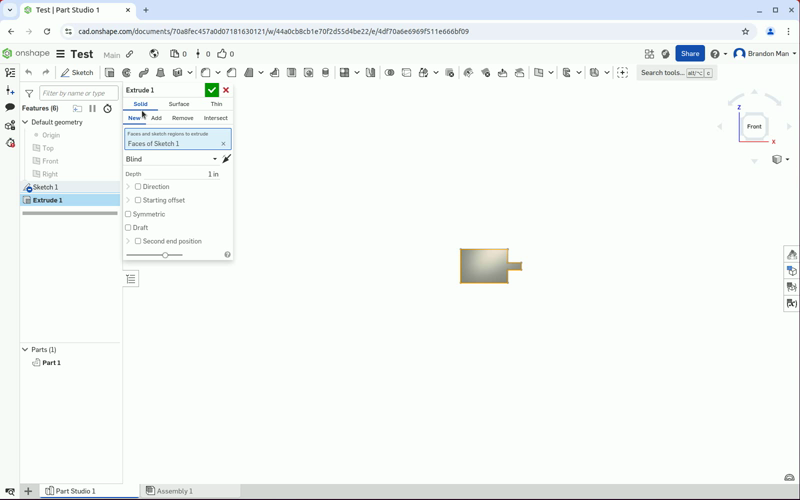
mouse_move(137, 120)
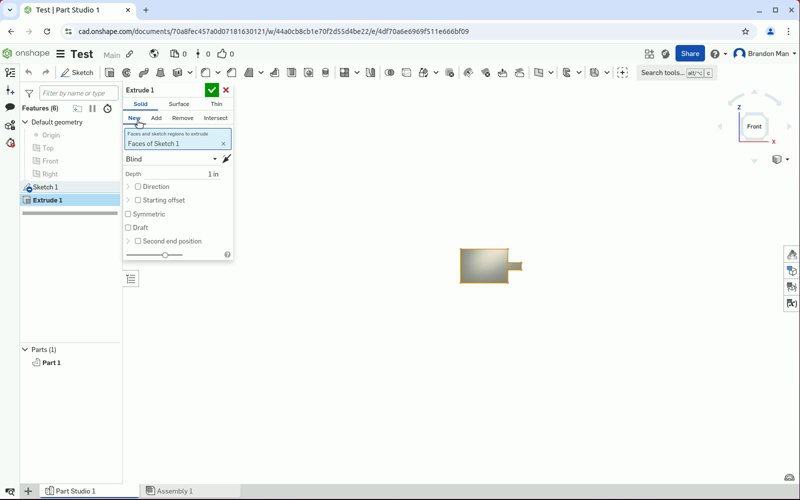
click(137, 120)
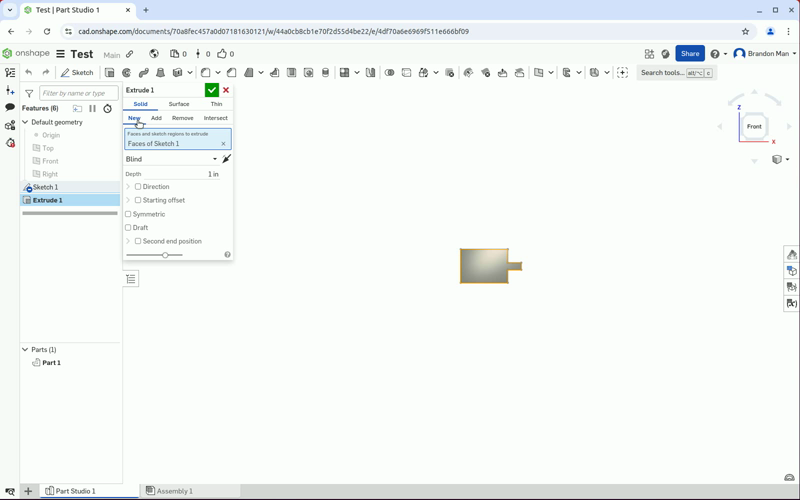
key(tab, 4)
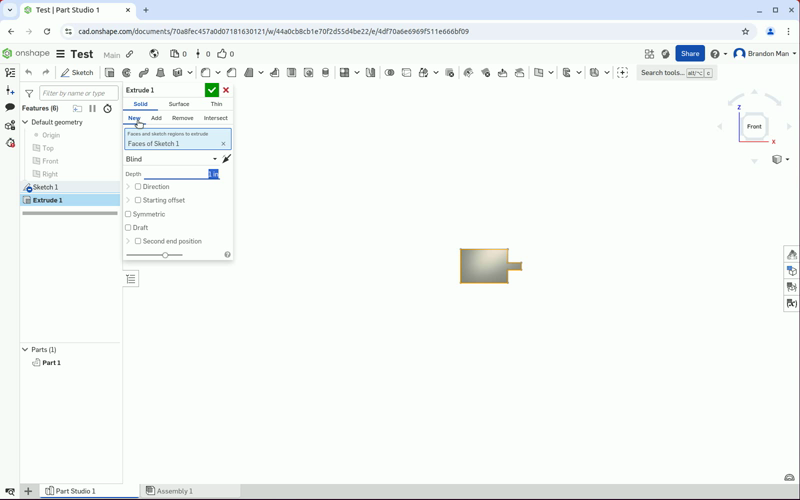
text(6.74)
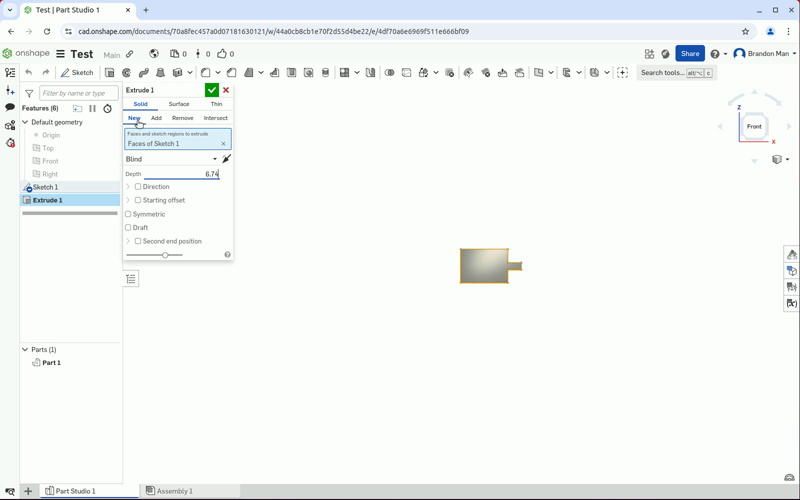
key(enter)
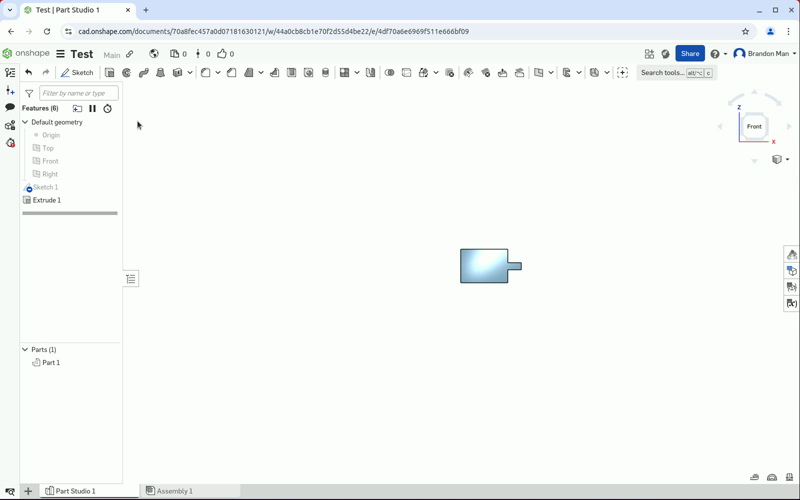
key(shift+h)
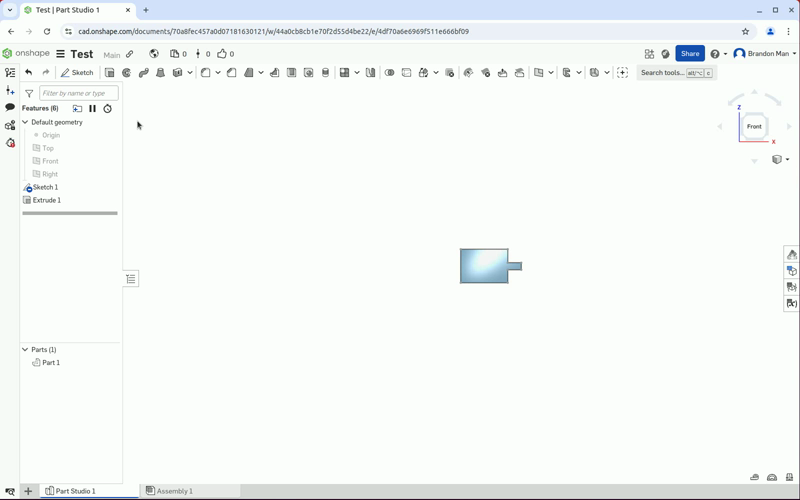
key(shift+h)
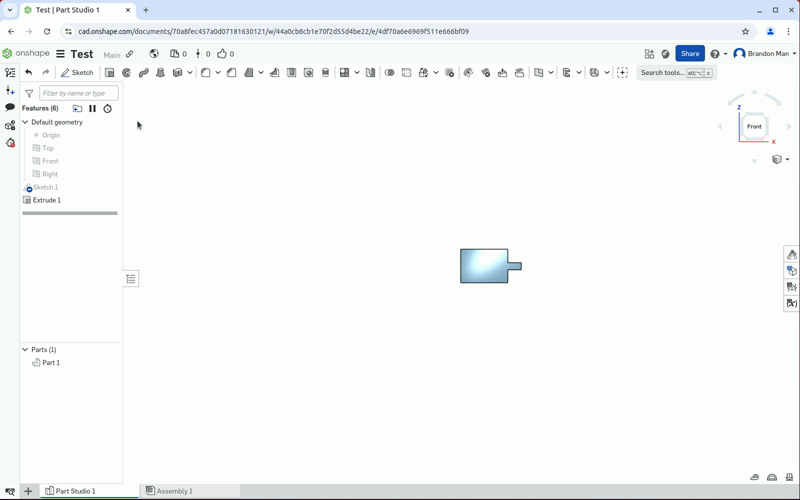
mouse_move(73, 189)
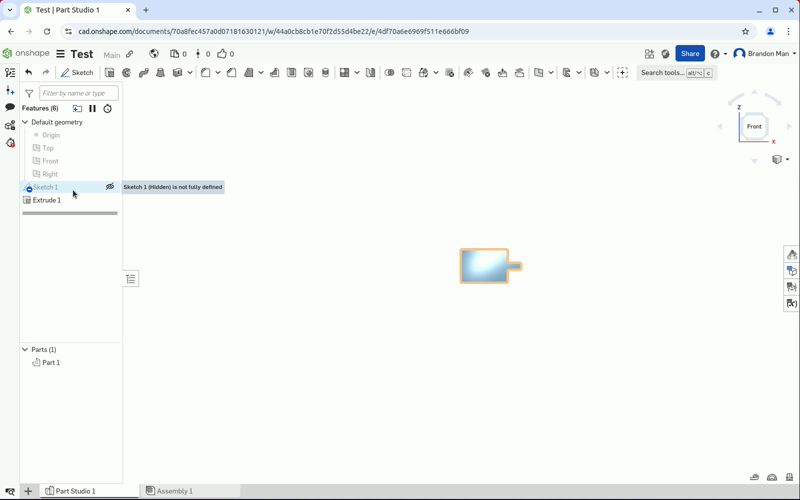
click(73, 189)
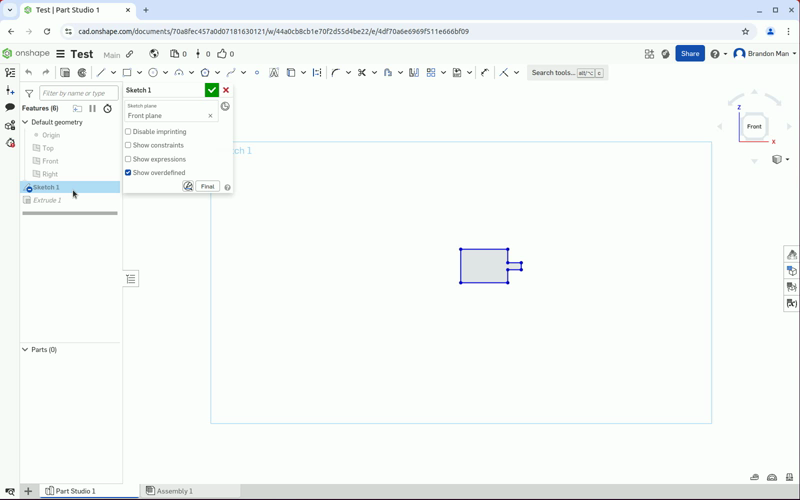
mouse_move(229, 92)
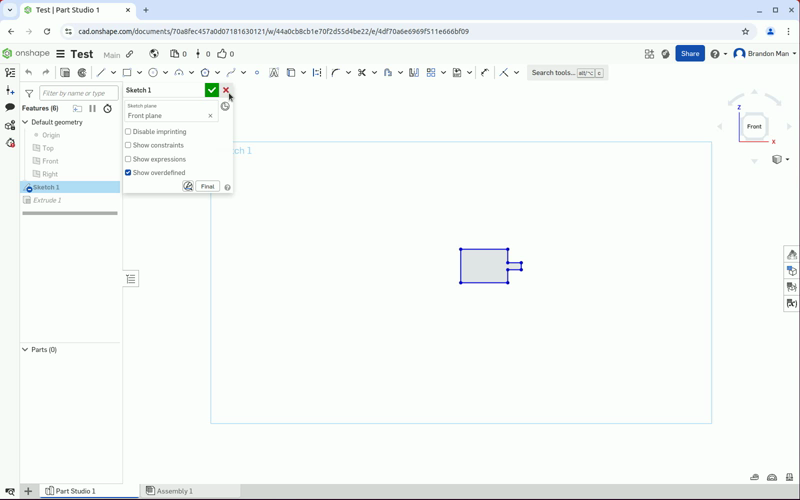
click(229, 92)
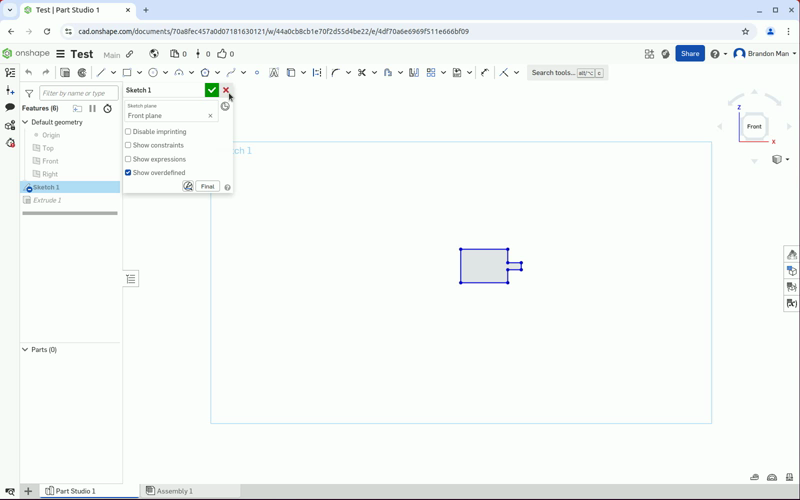
key(shift+s)
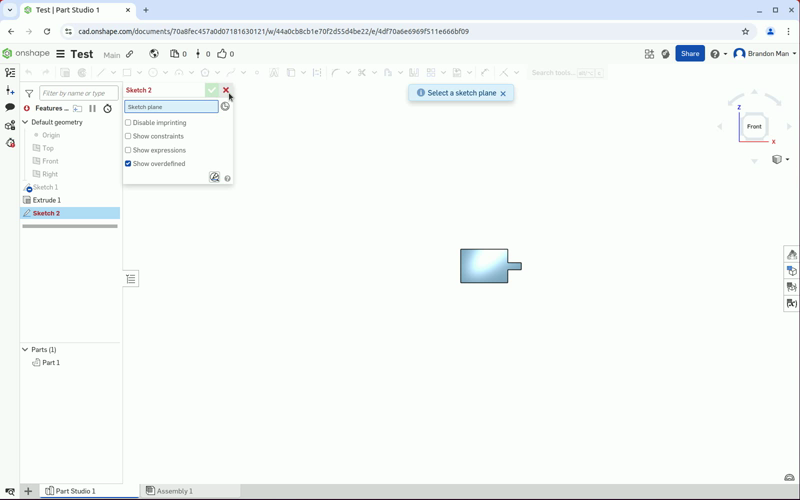
mouse_move(73, 163)
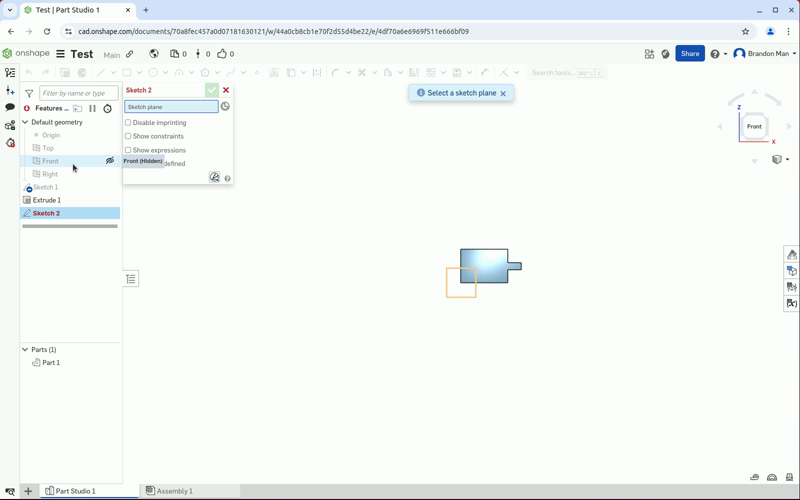
click(73, 163)
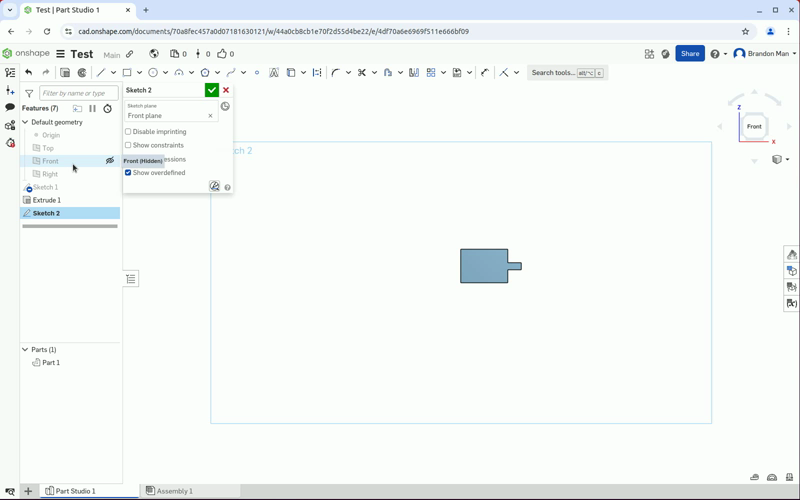
mouse_move(73, 352)
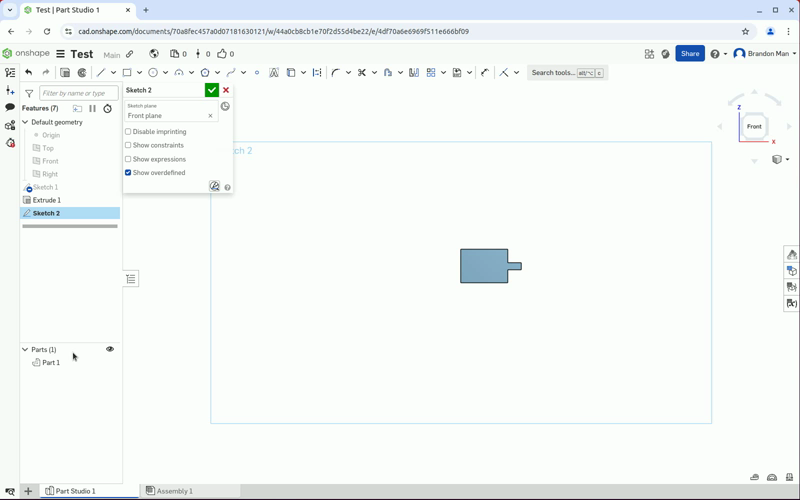
key(y)
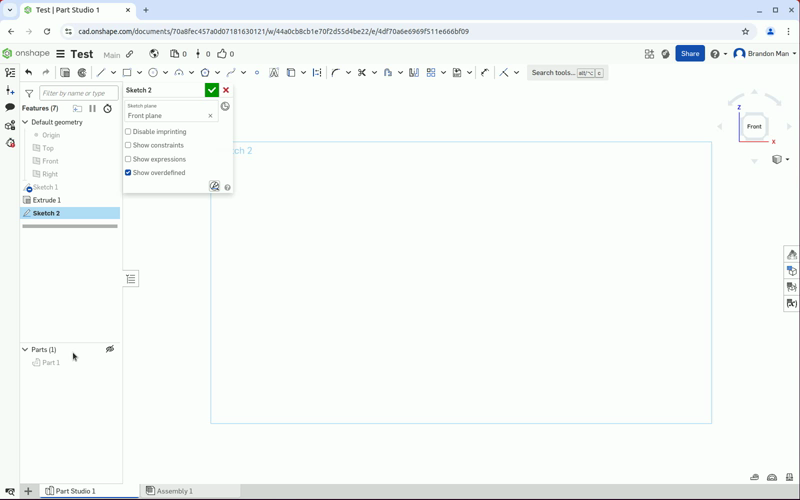
key(l)
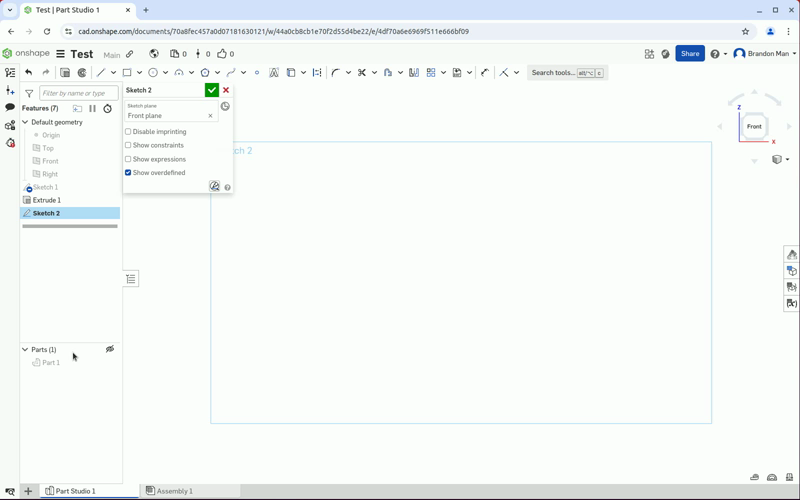
key_down(shift)
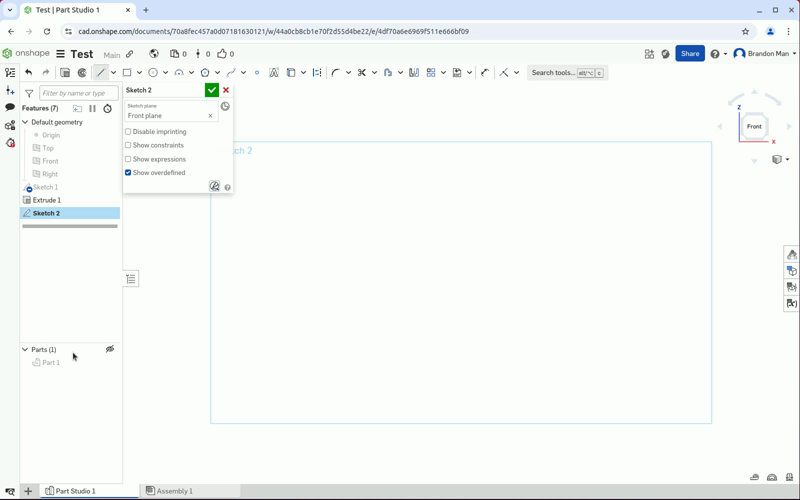
mouse_move(460, 282)
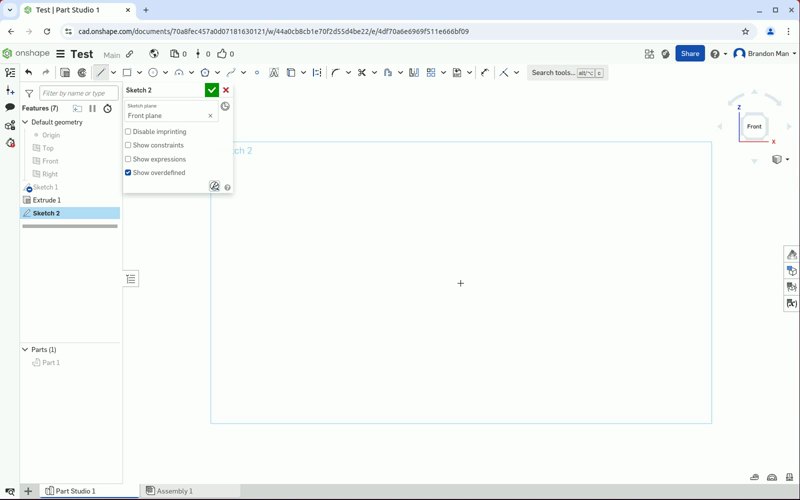
click(460, 282)
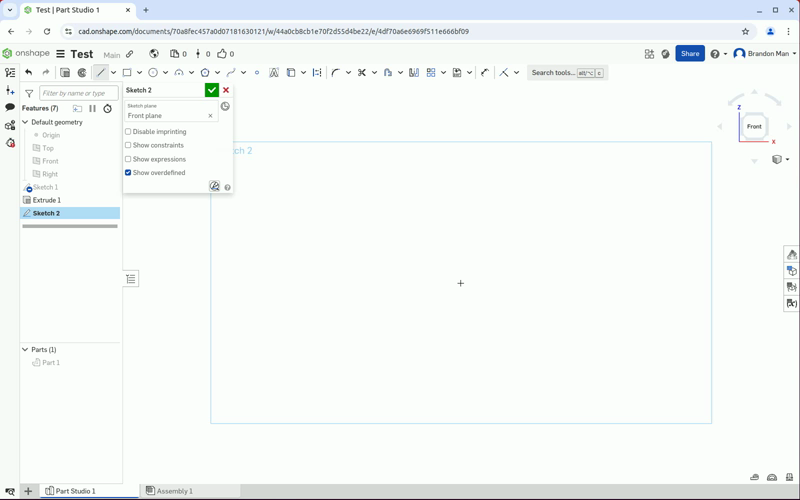
key_up(shift)
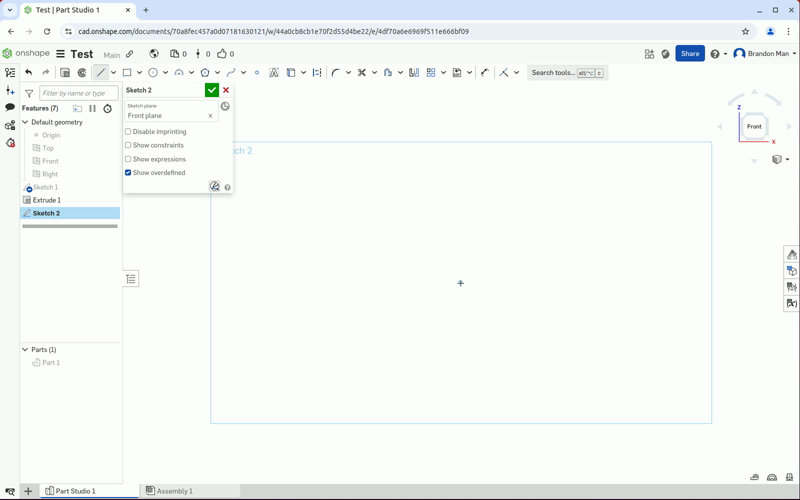
key_down(shift)
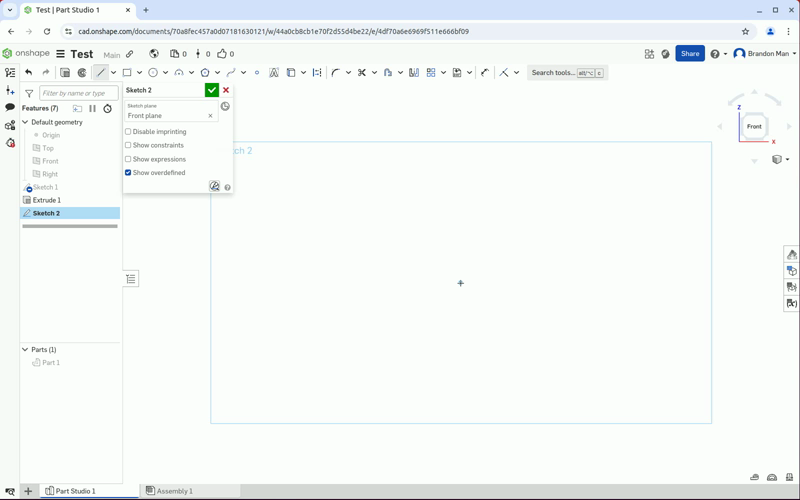
mouse_move(573, 282)
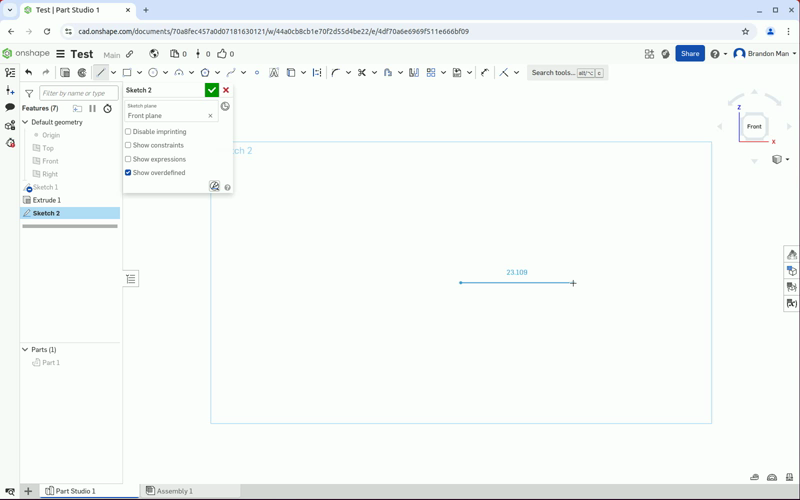
click(573, 282)
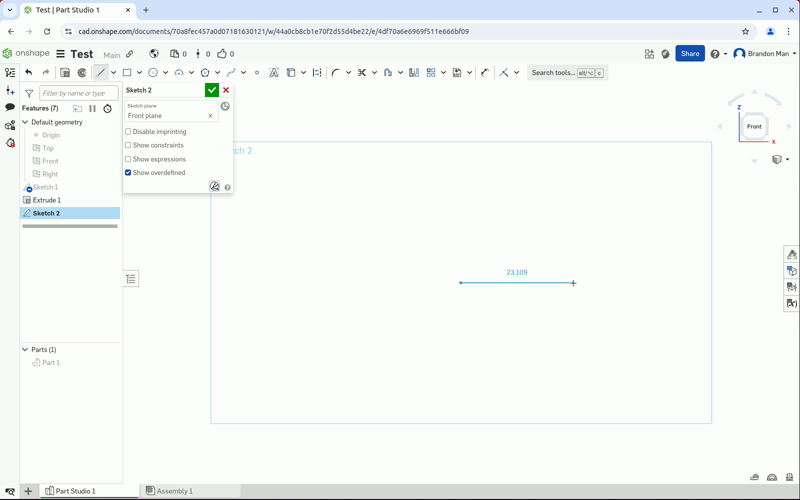
key_up(shift)
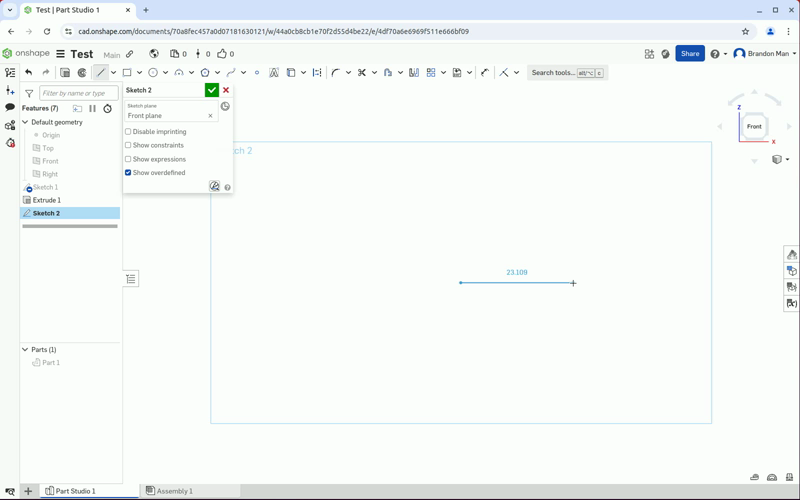
key_down(shift)
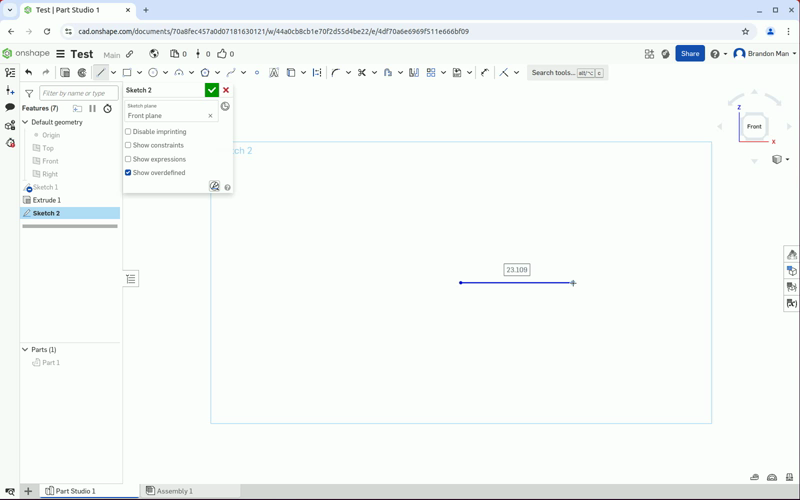
mouse_move(589, 282)
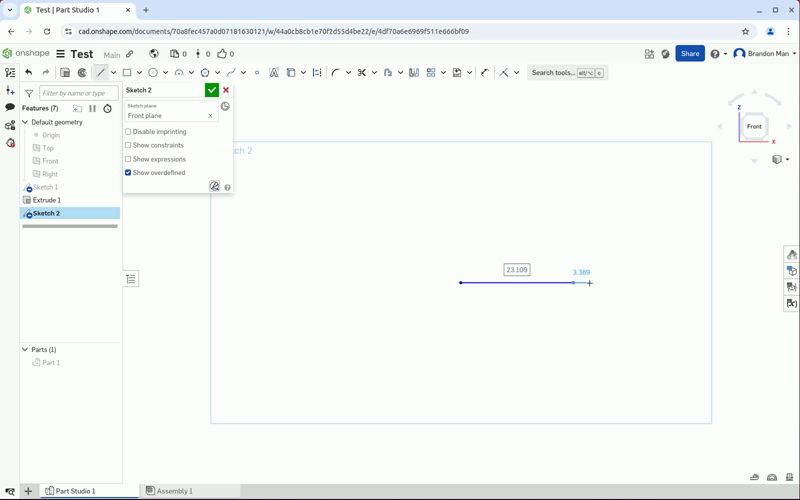
mouse_move(573, 262)
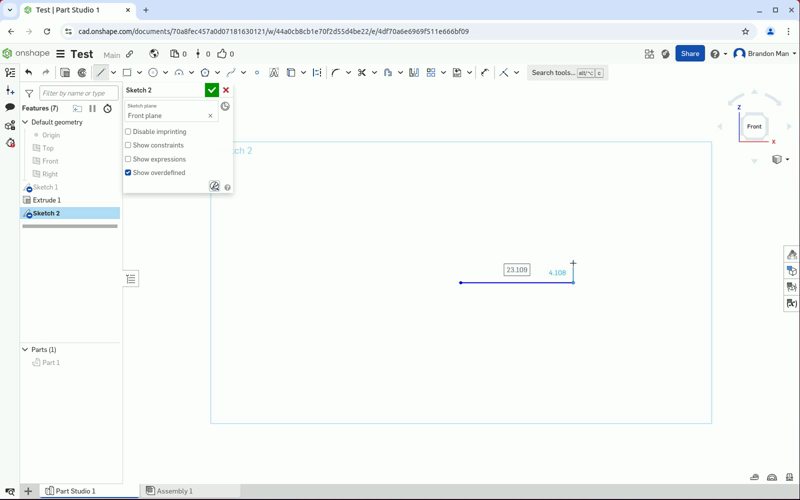
click(573, 262)
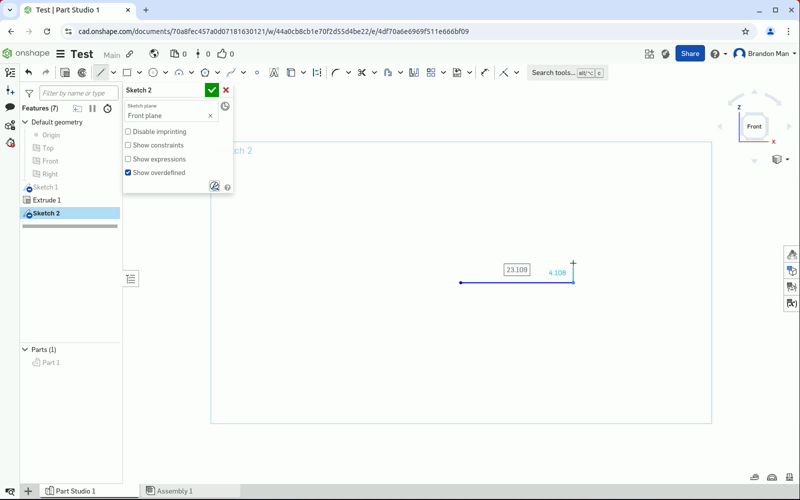
key_up(shift)
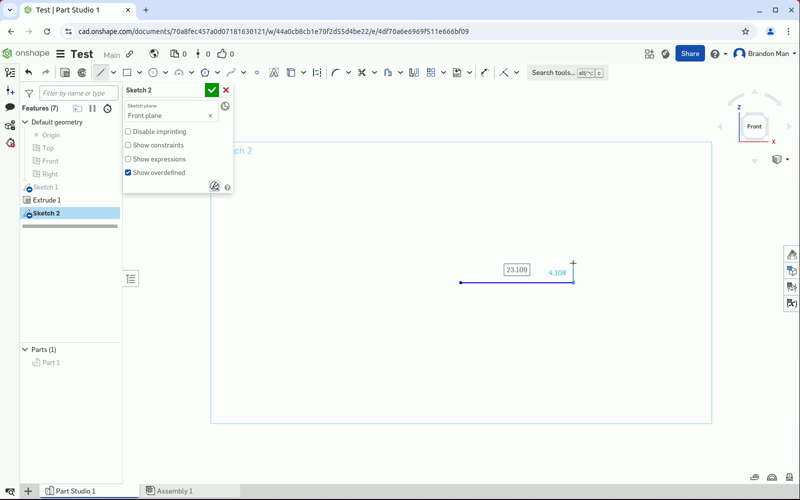
key_down(shift)
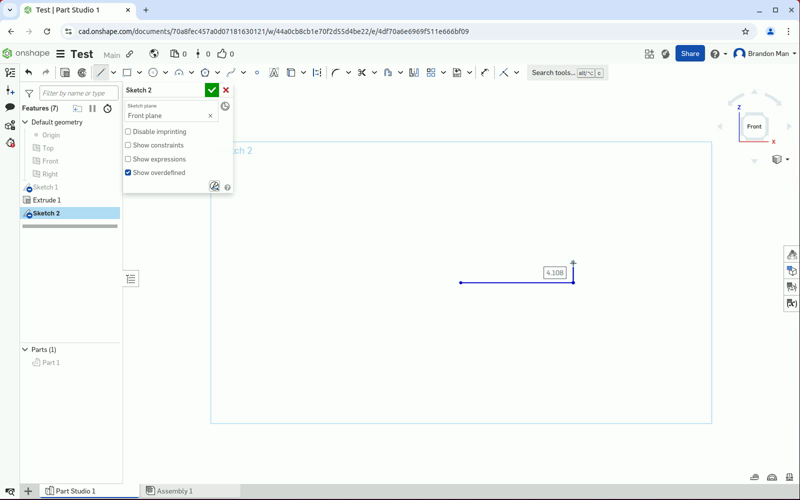
mouse_move(514, 216)
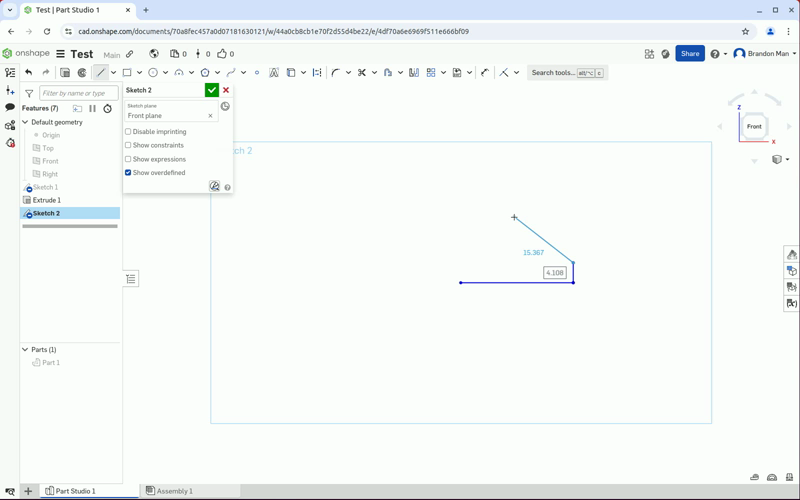
click(514, 216)
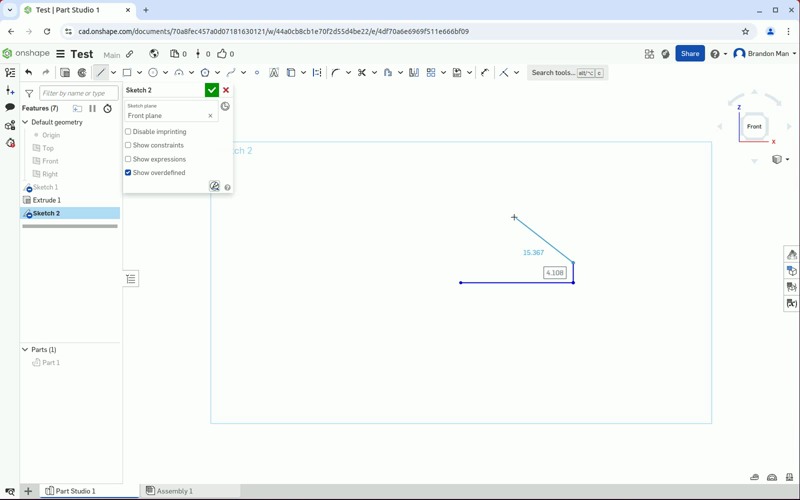
key_up(shift)
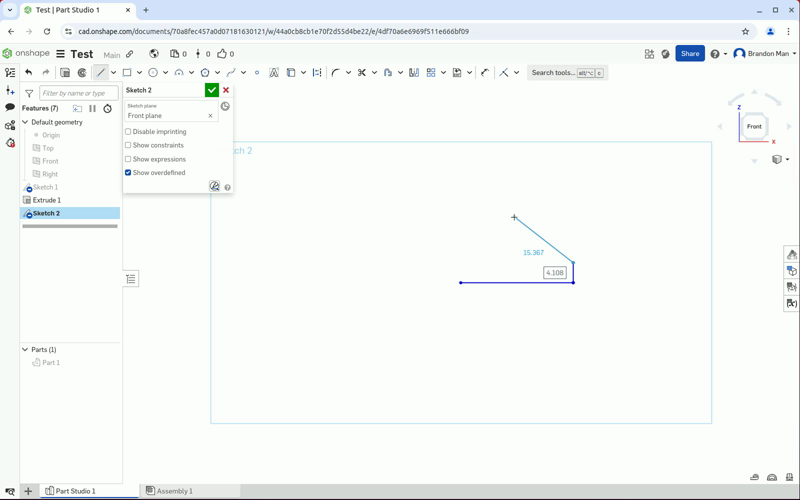
key_down(shift)
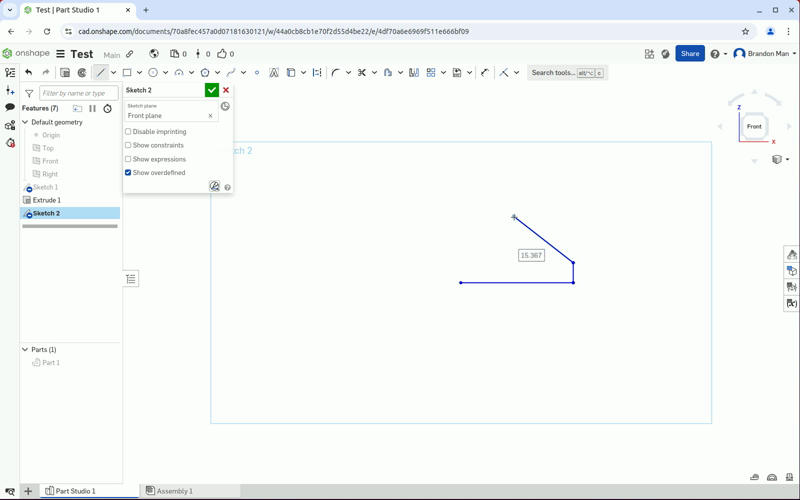
mouse_move(544, 216)
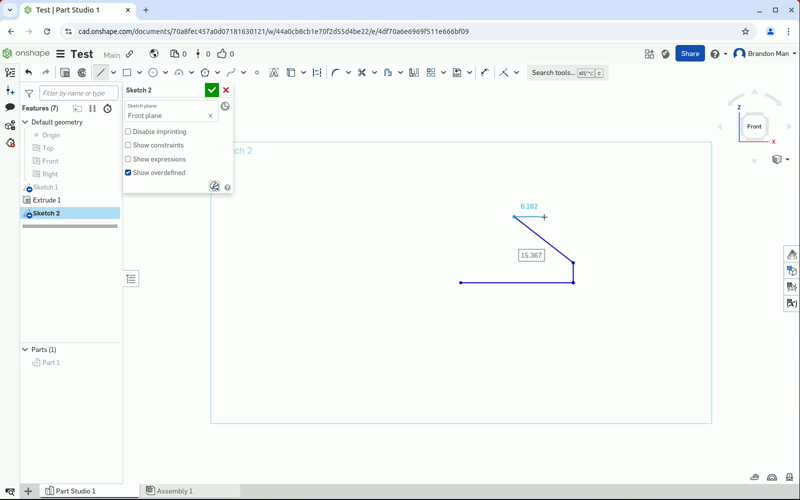
mouse_move(460, 216)
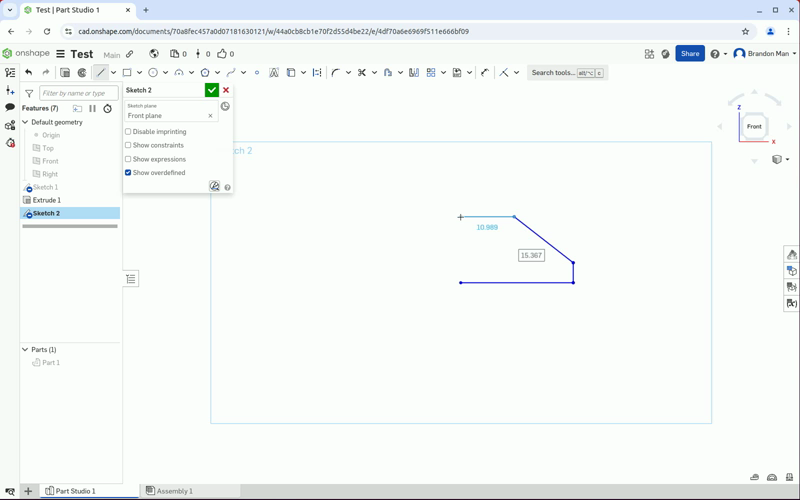
click(460, 216)
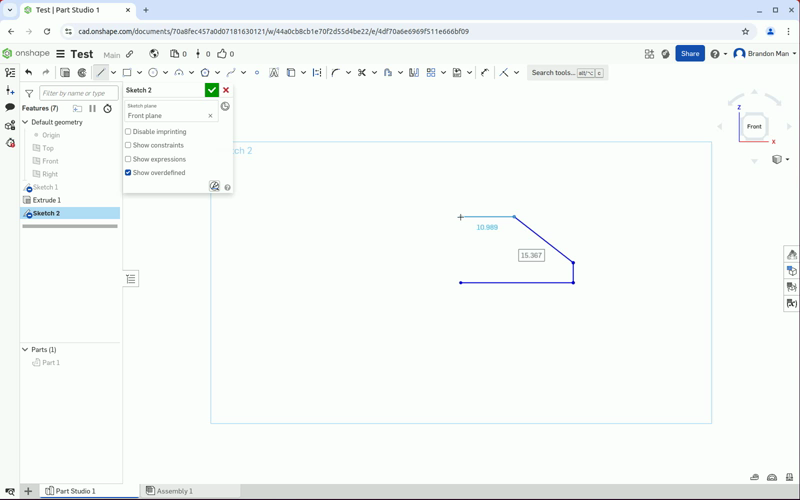
key_up(shift)
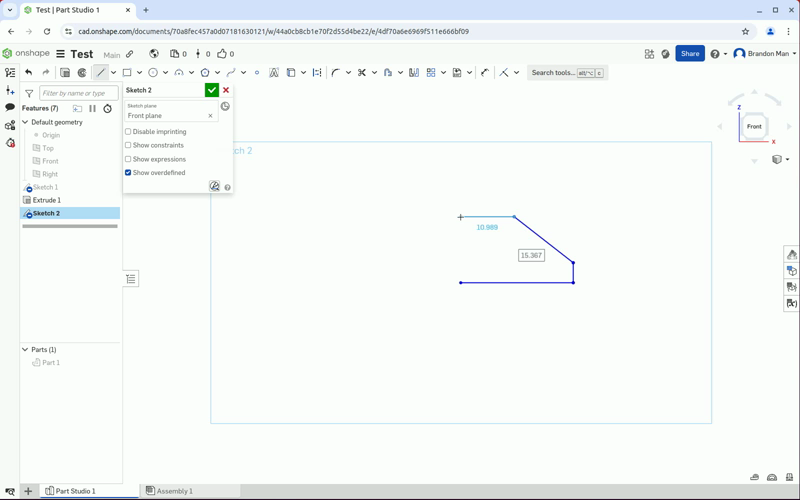
key_down(shift)
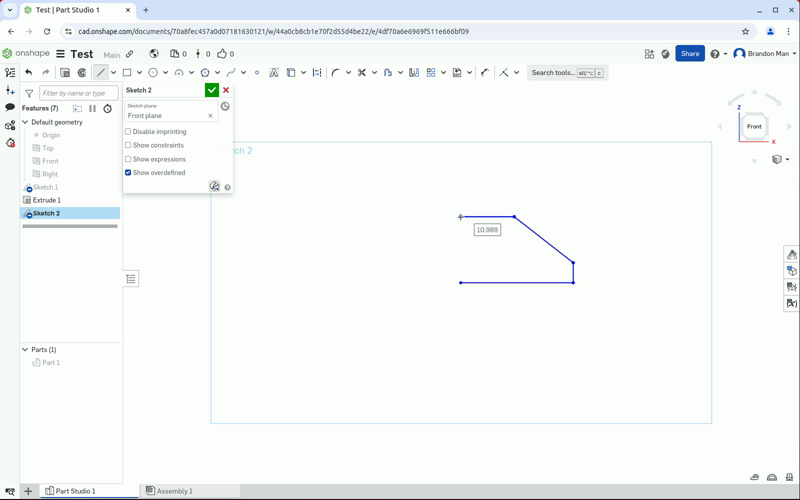
mouse_move(460, 282)
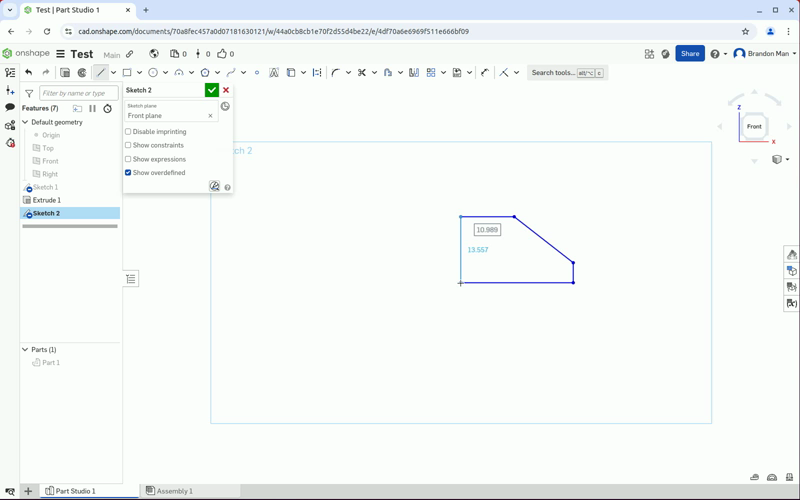
key_up(shift)
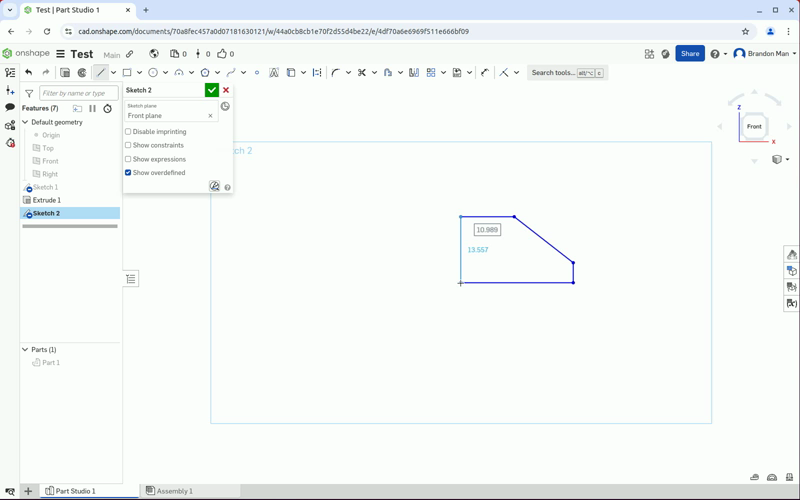
click(460, 282)
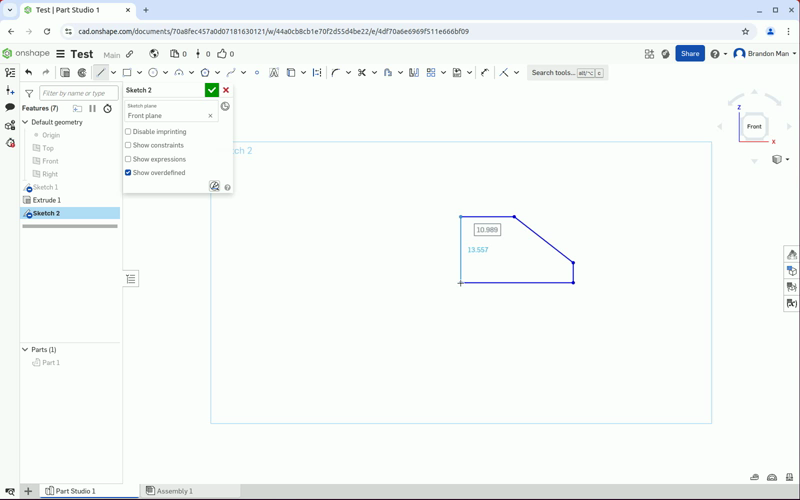
key(esc)
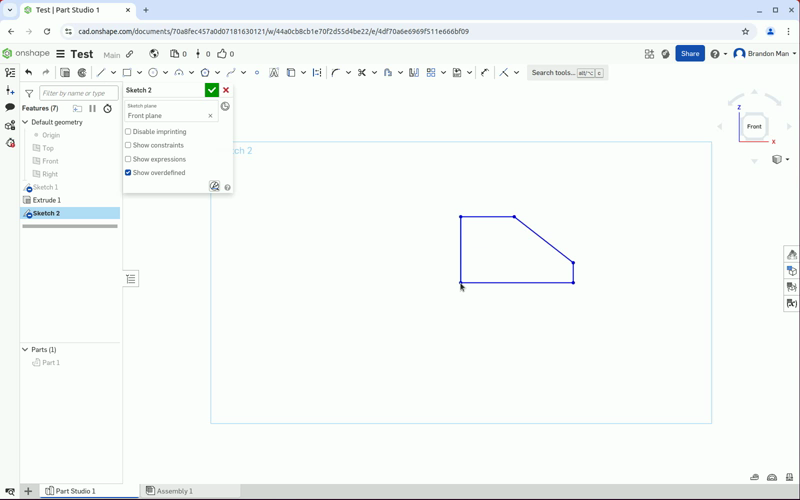
key(c)
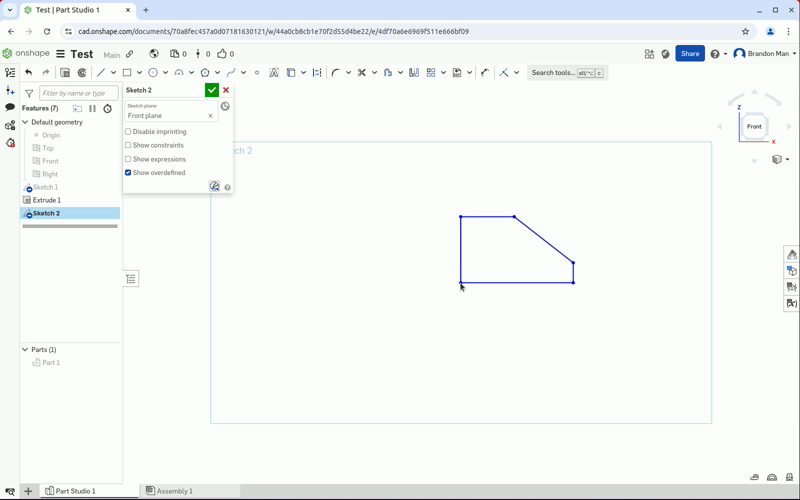
key_down(shift)
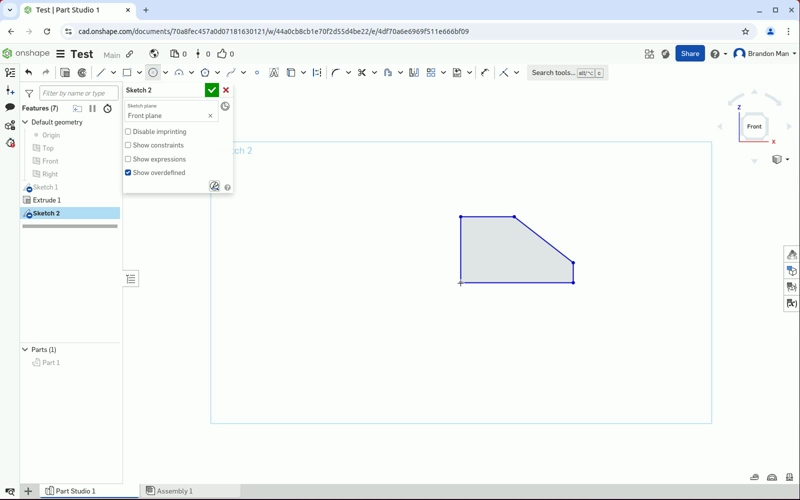
mouse_move(480, 229)
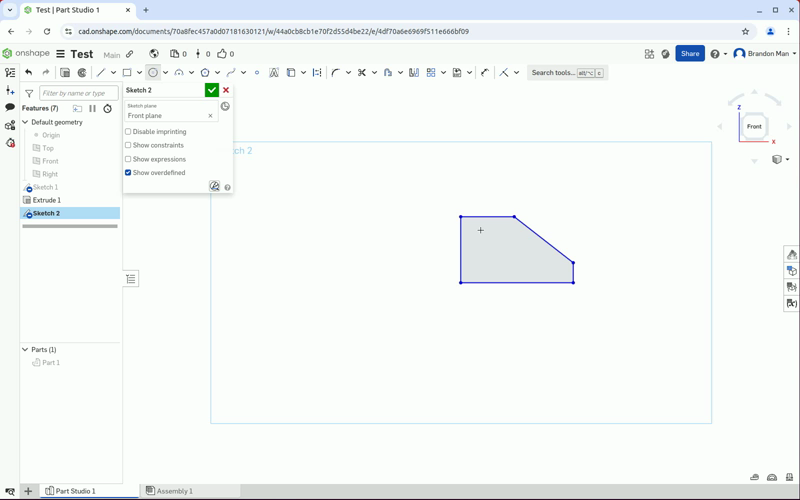
click(480, 229)
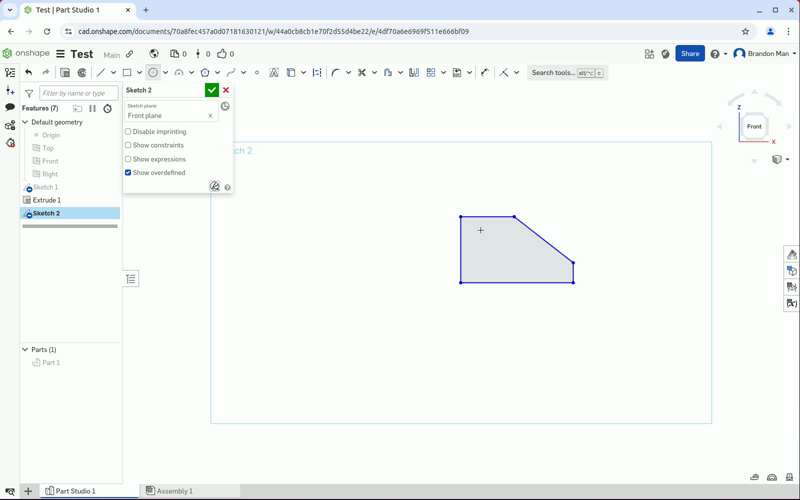
key_up(shift)
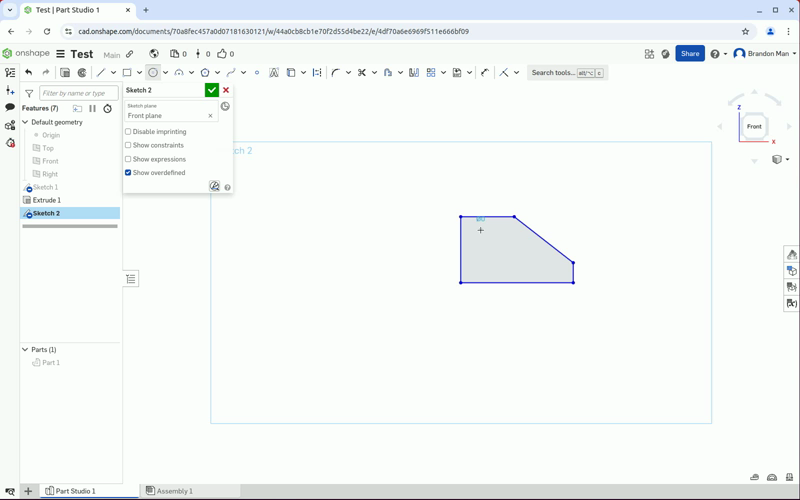
mouse_move(488, 229)
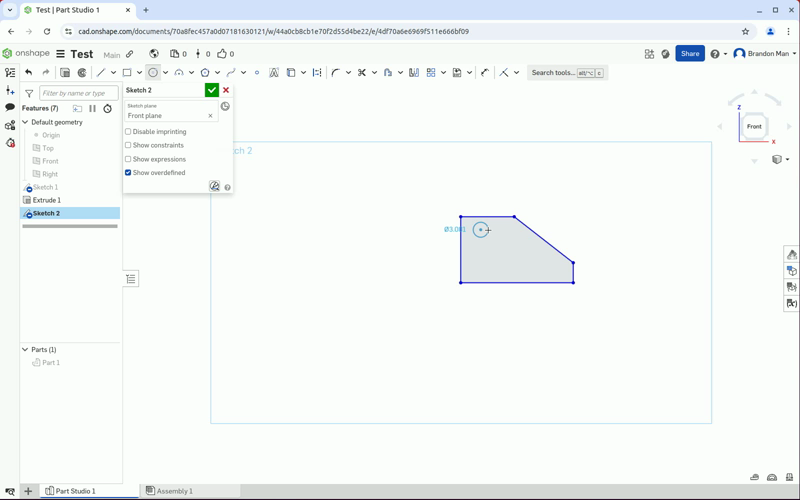
click(488, 229)
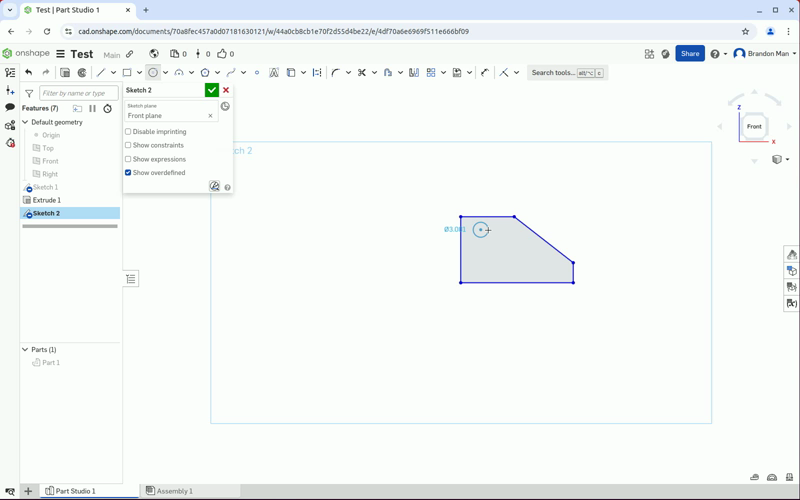
key(esc)
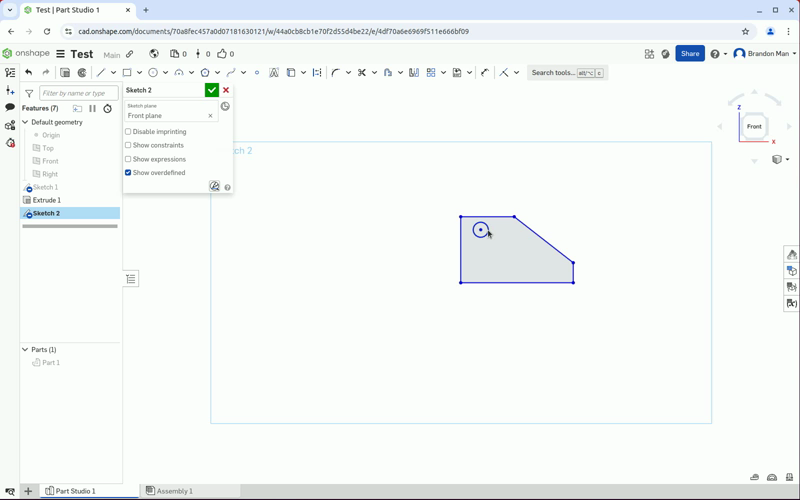
mouse_move(553, 261)
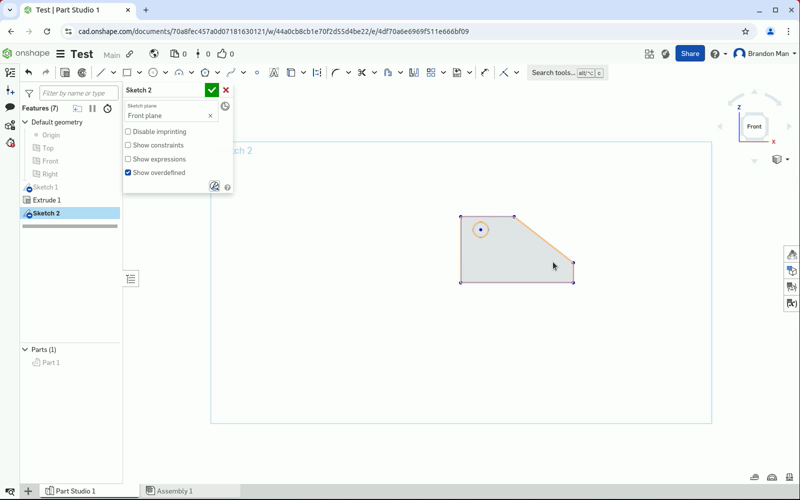
click(553, 261)
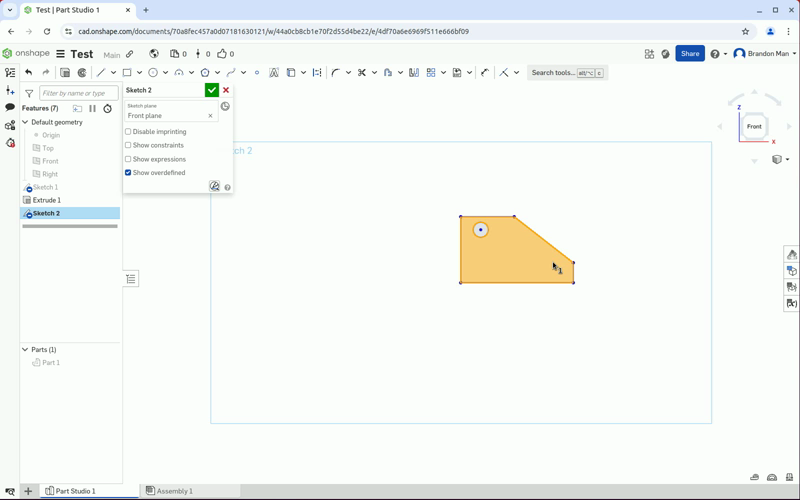
mouse_move(73, 352)
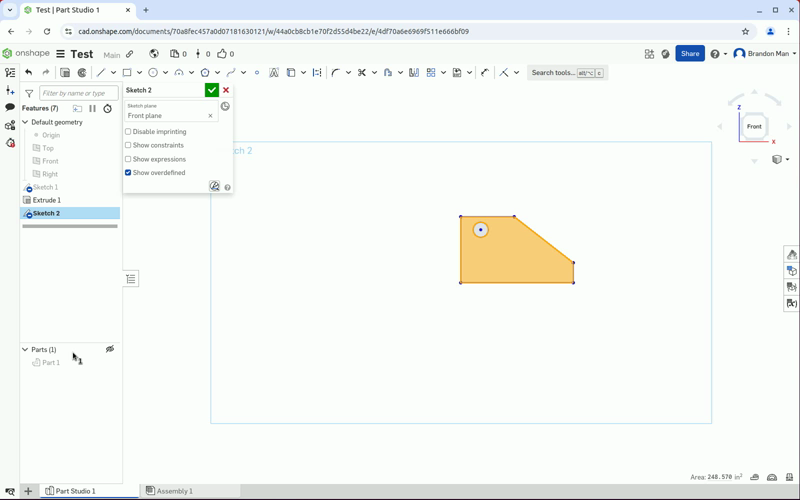
key(shift+y)
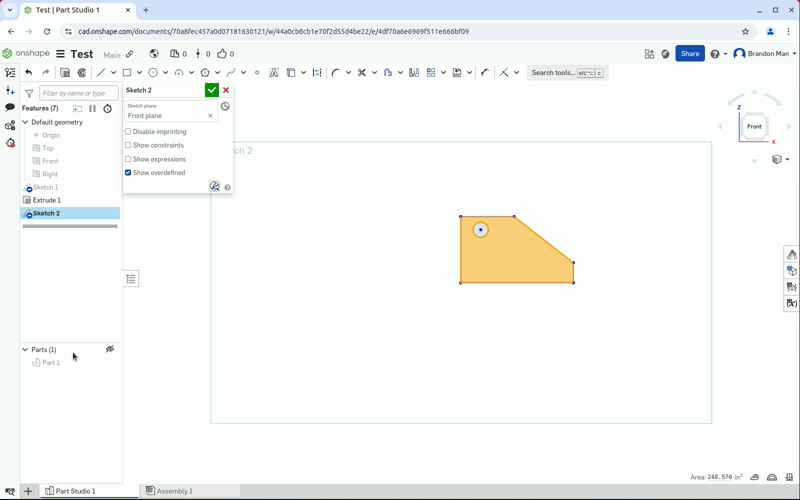
key(shift+e)
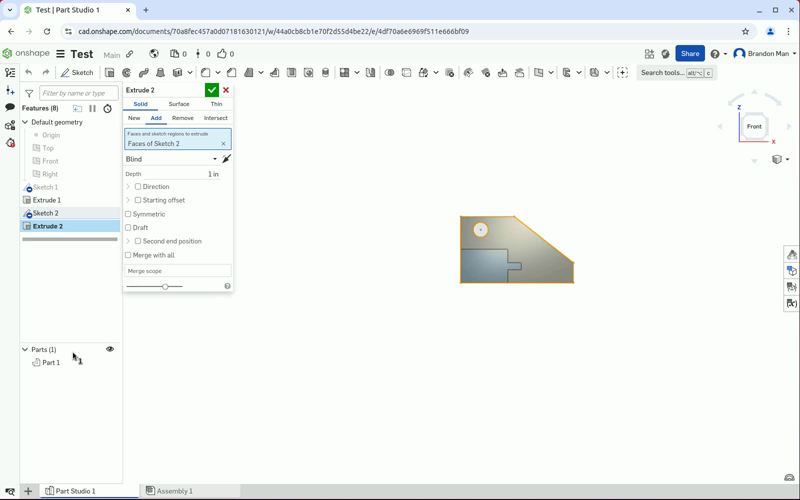
mouse_move(143, 106)
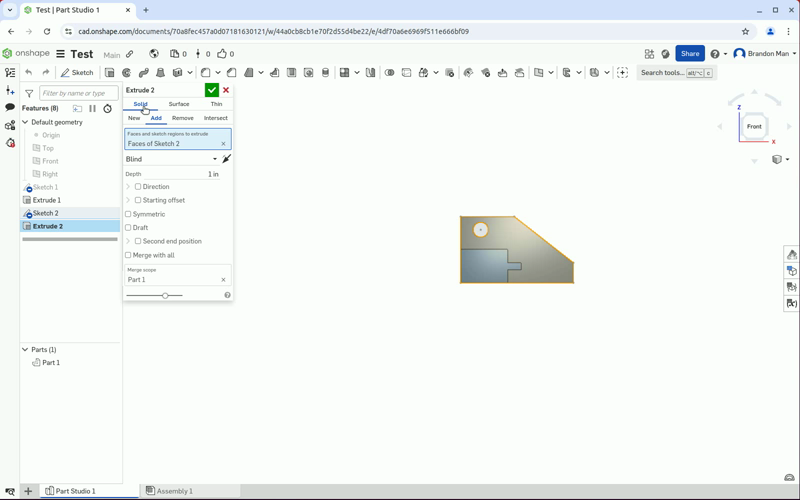
click(143, 106)
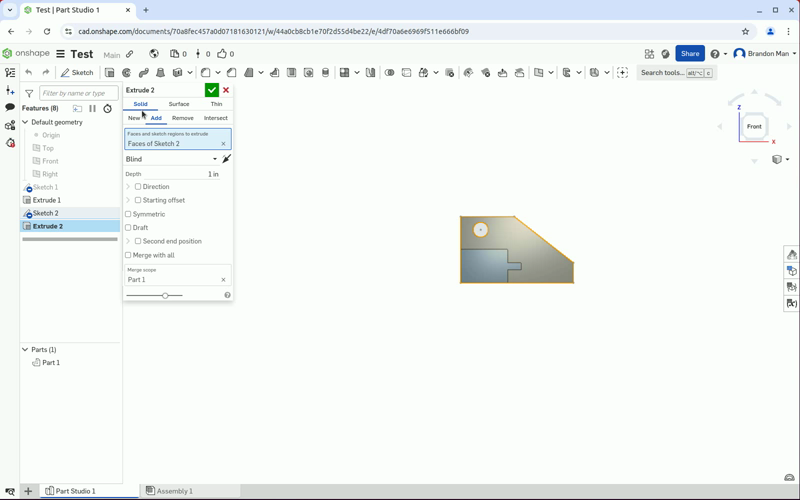
mouse_move(137, 120)
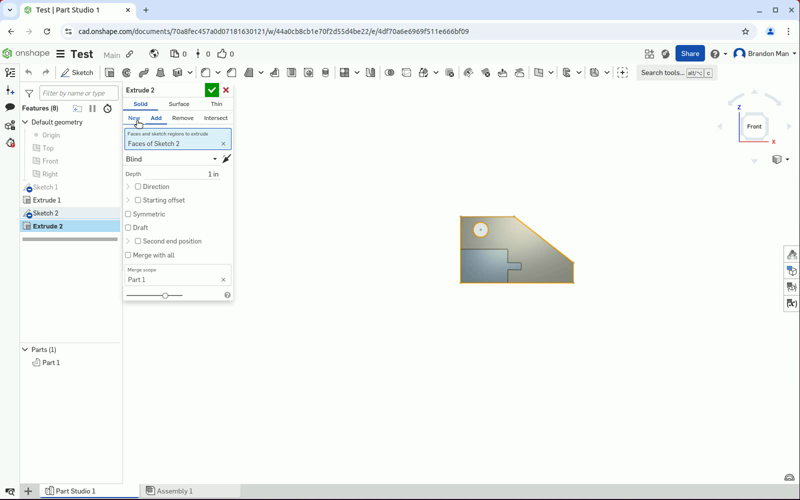
click(137, 120)
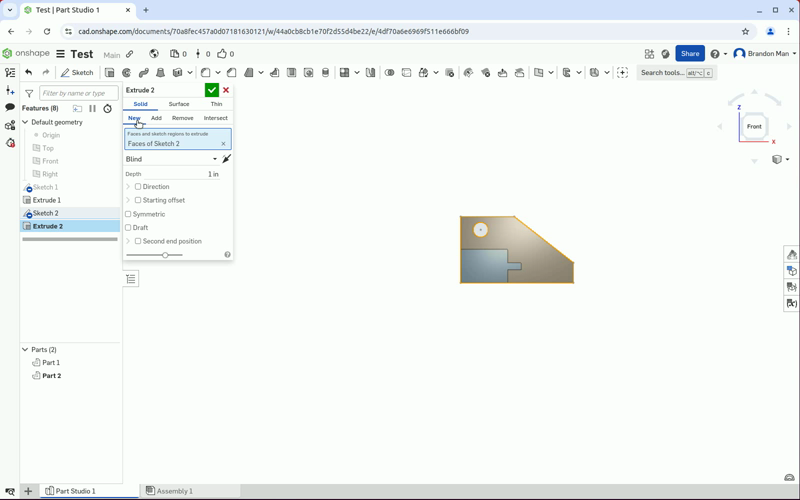
key(tab, 4)
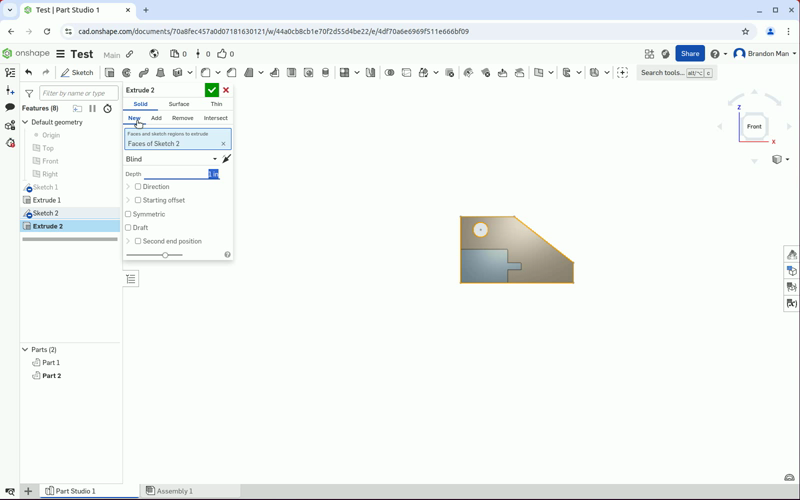
text(-5.536)
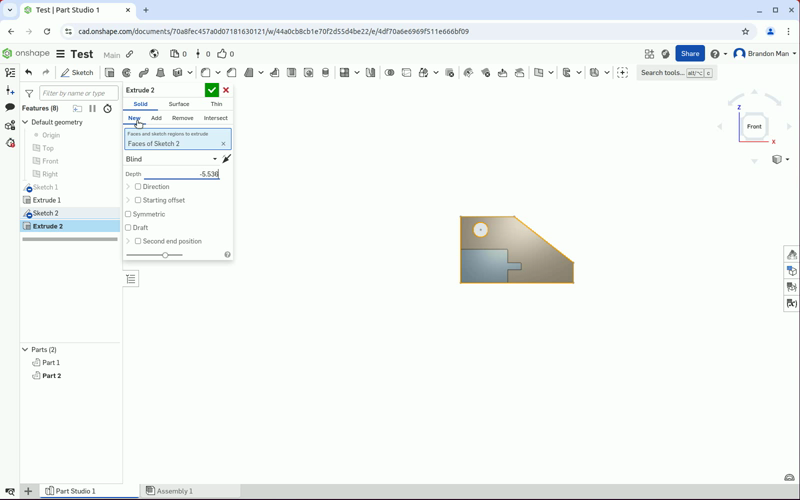
key(enter)
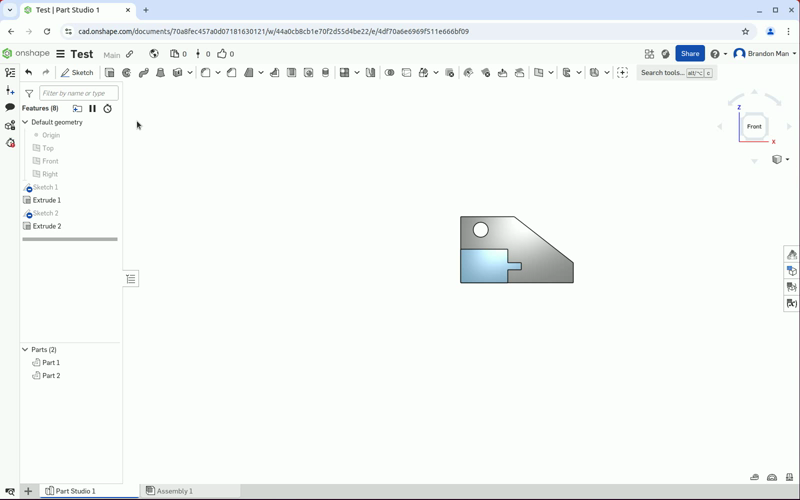
key(shift+h)
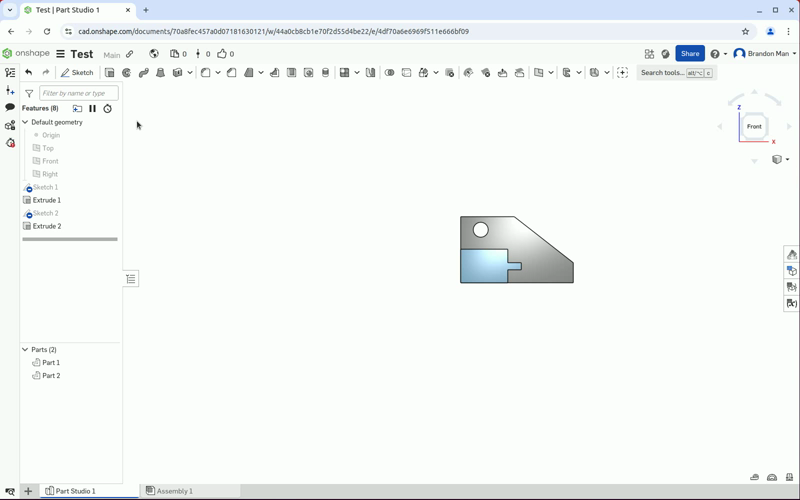
key(shift+h)
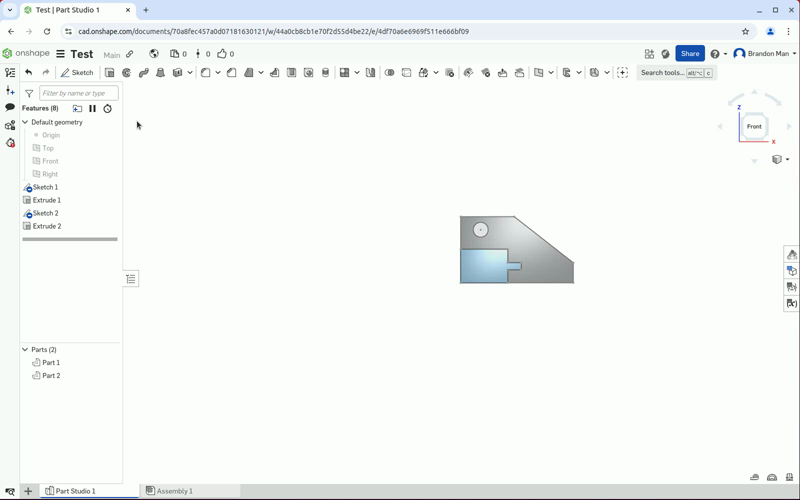
key(shift+7)
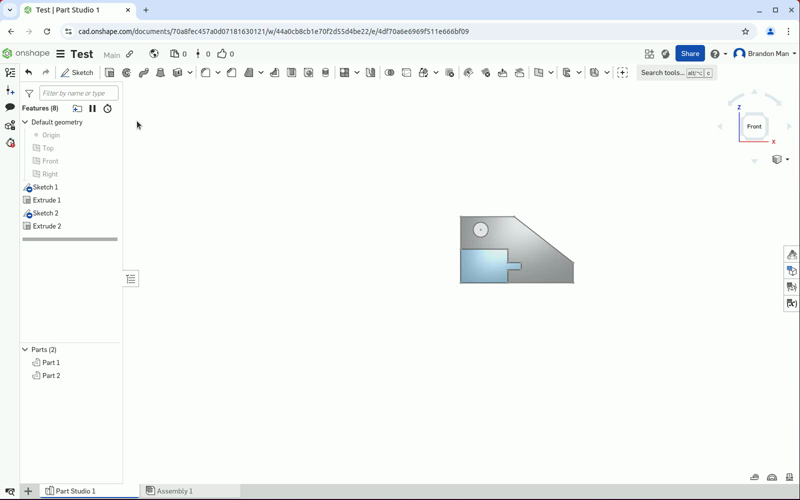
key(left, 2)
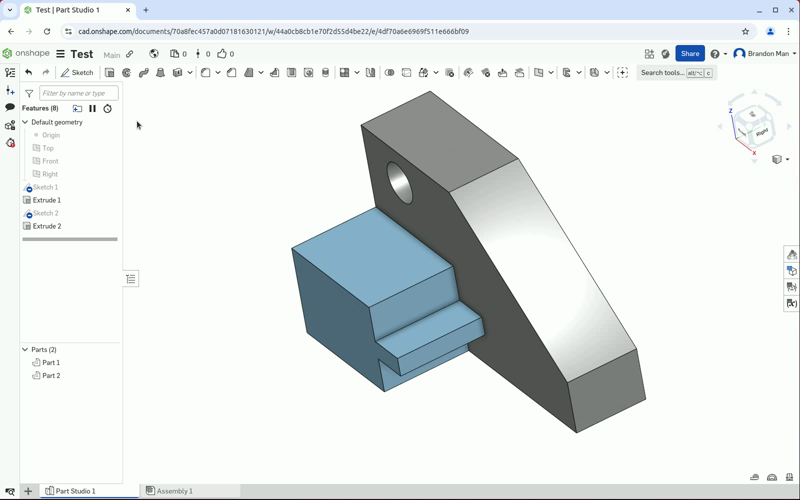
key(down, 2)
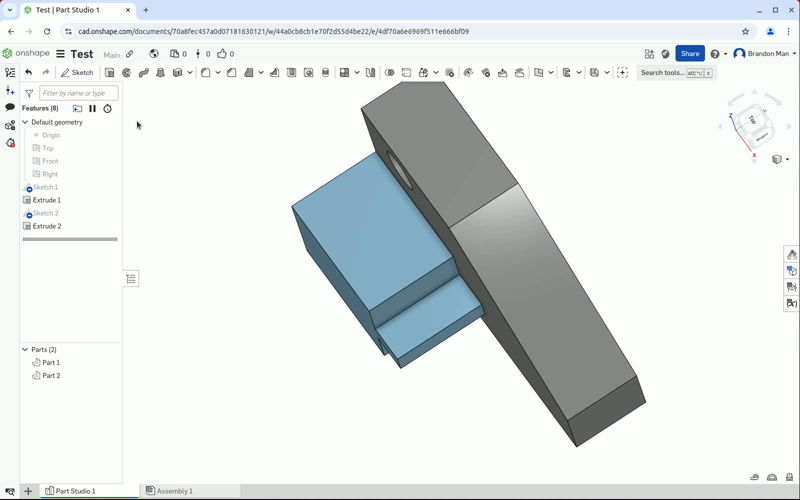
key(up, 2)
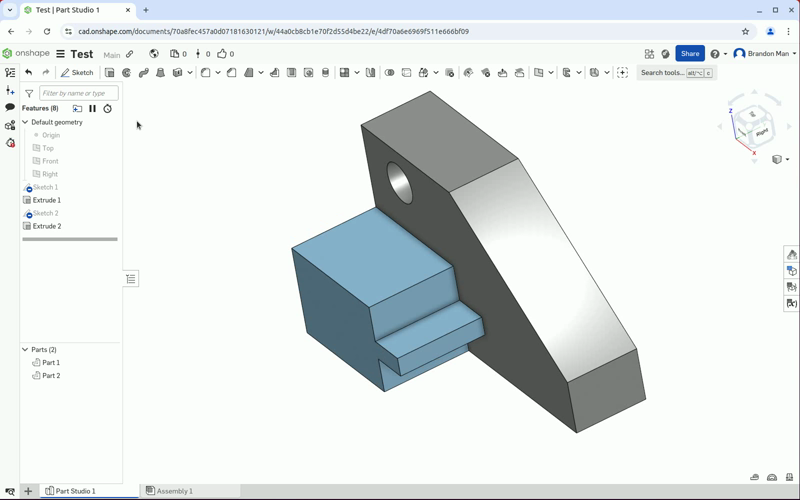
key(right, 2)
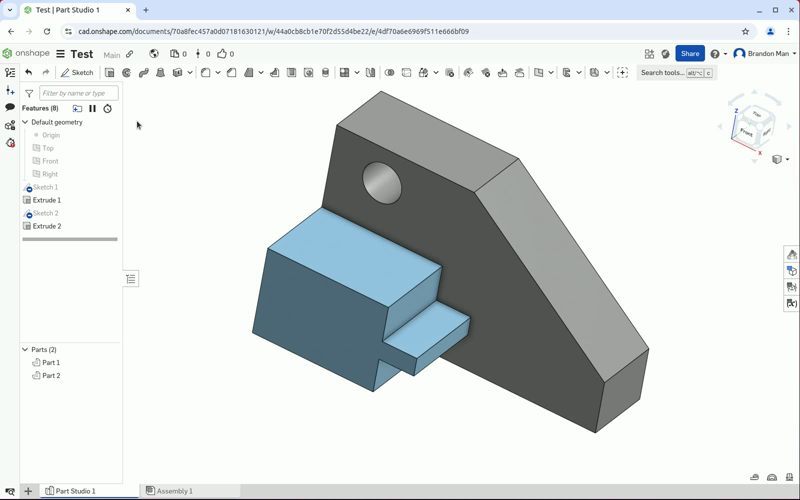
mouse_move(73, 189)
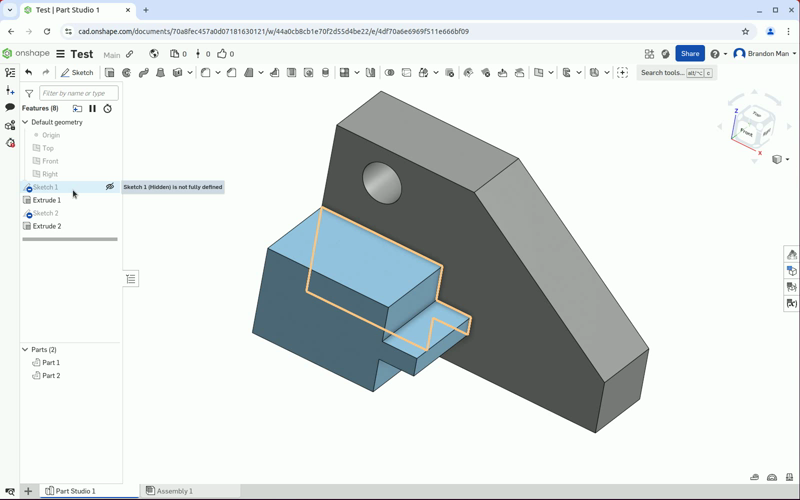
click(73, 189)